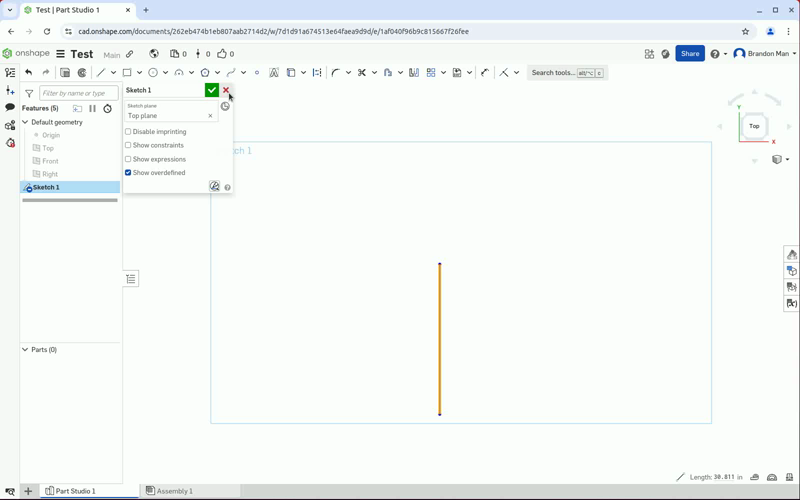
key(shift+h)
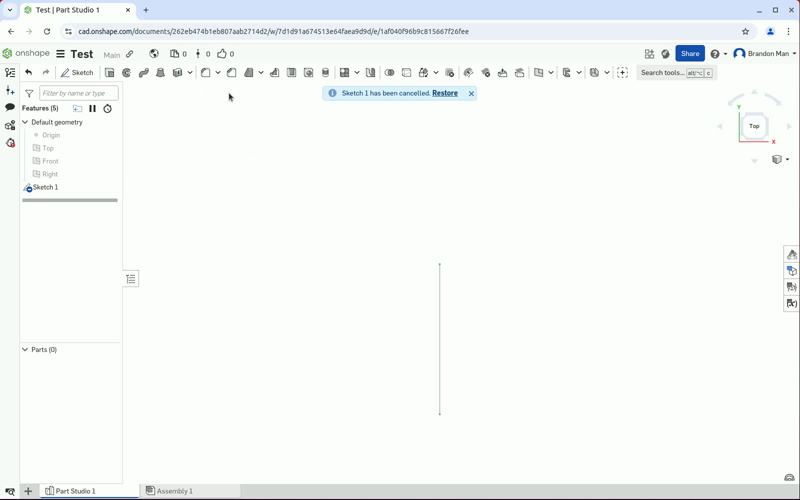
key(shift+s)
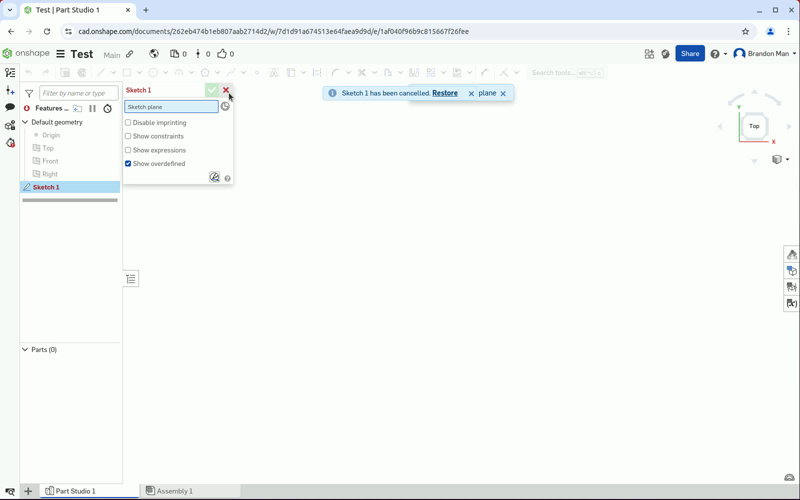
mouse_move(73, 150)
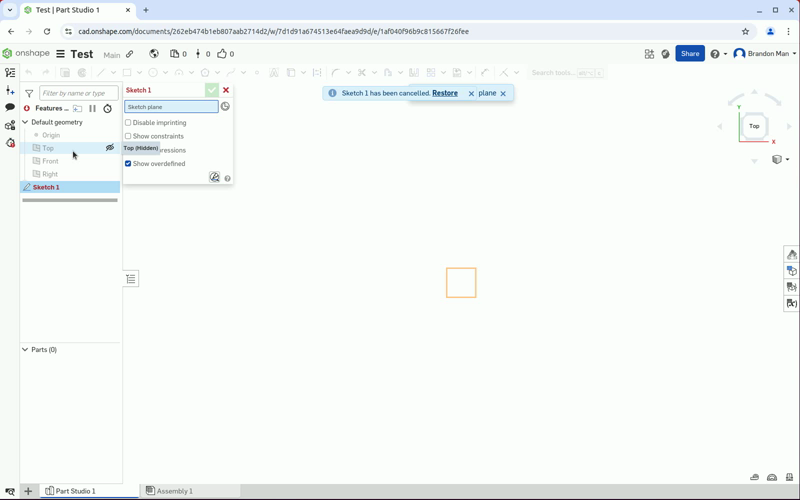
click(73, 150)
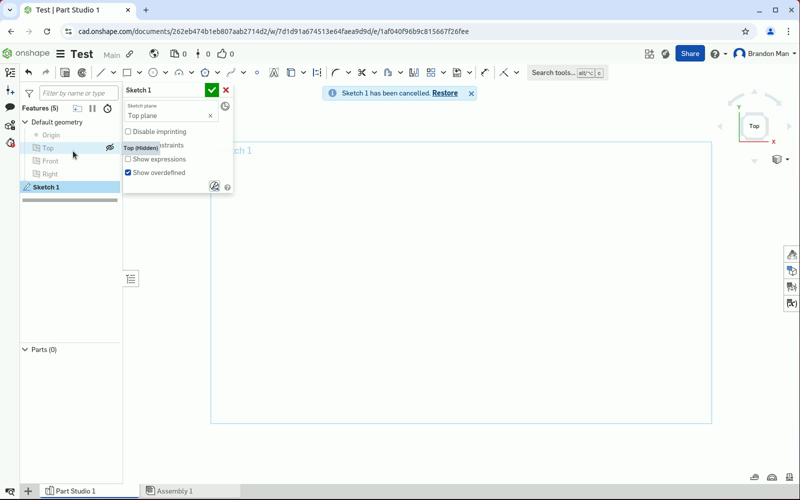
mouse_move(73, 352)
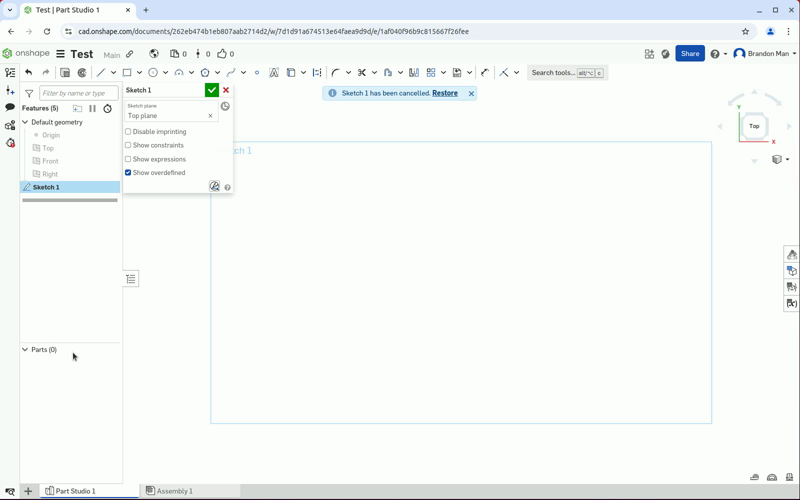
key(y)
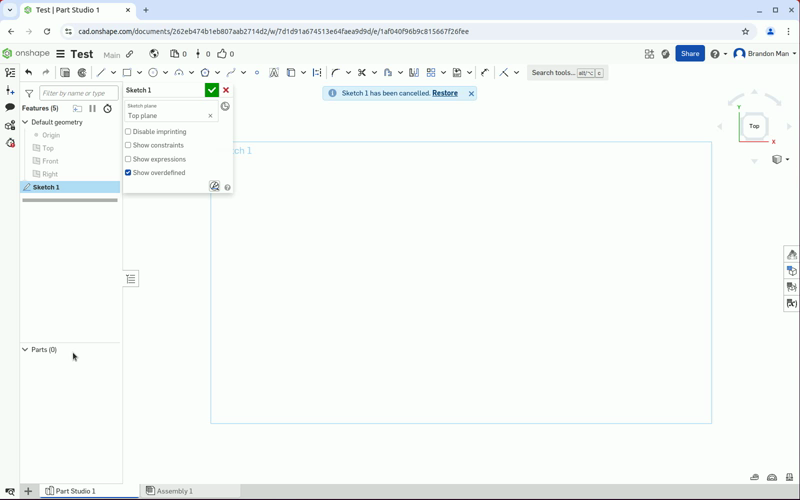
key(l)
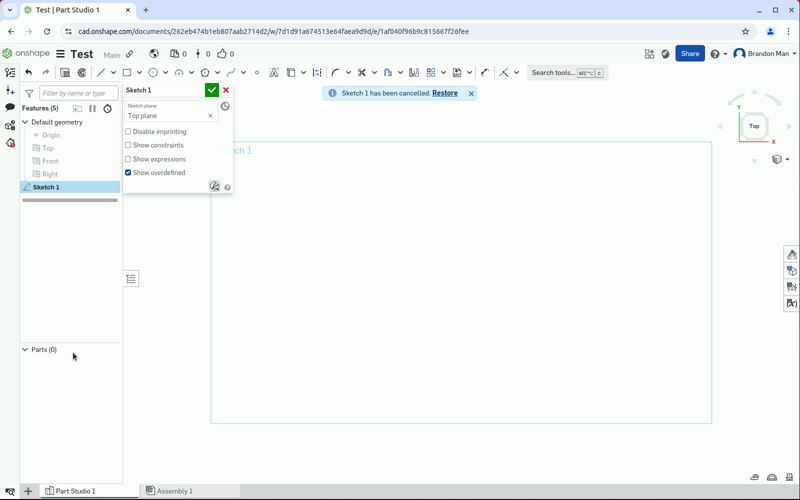
key_down(shift)
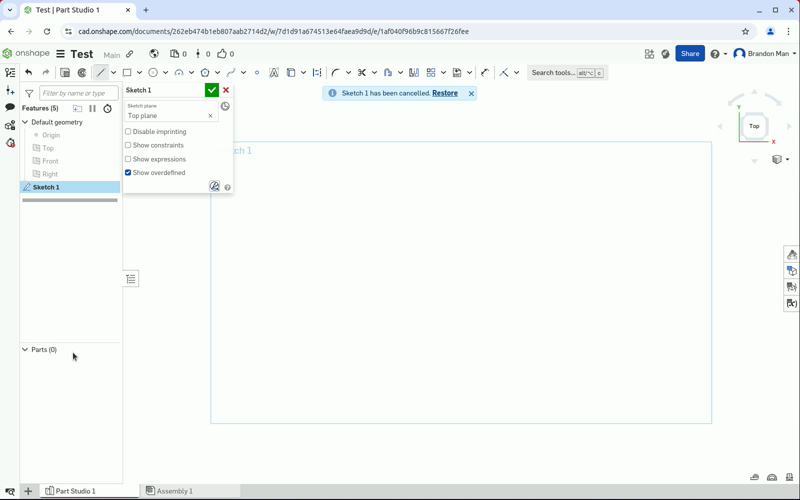
mouse_move(348, 299)
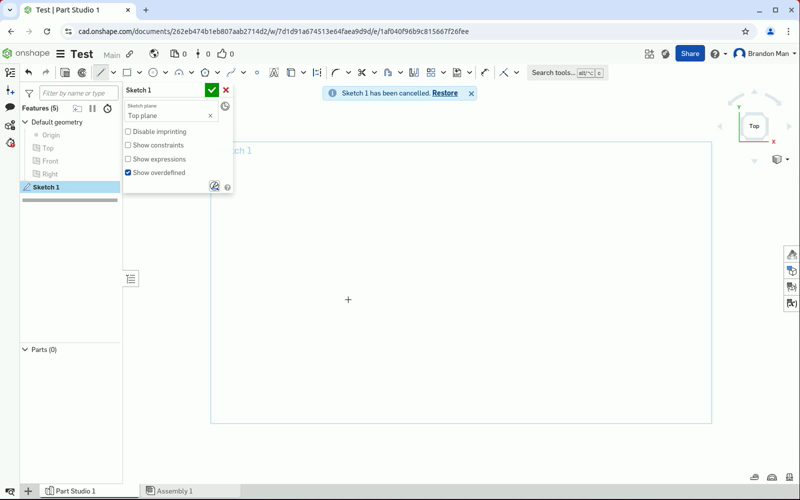
click(348, 299)
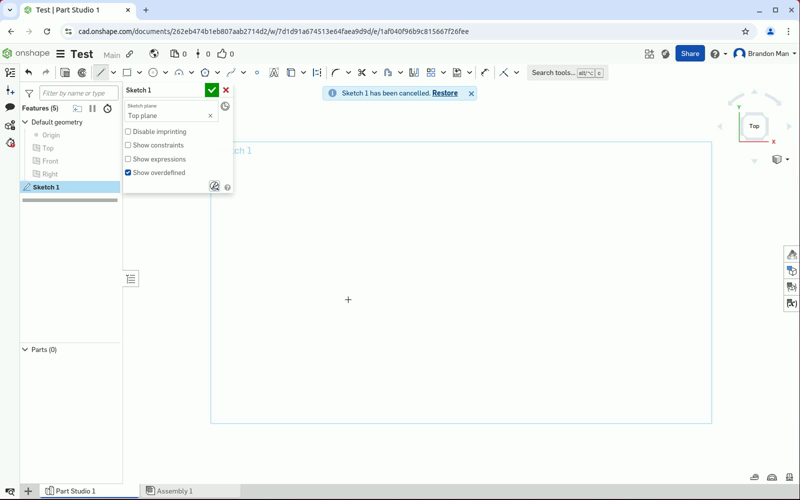
key_up(shift)
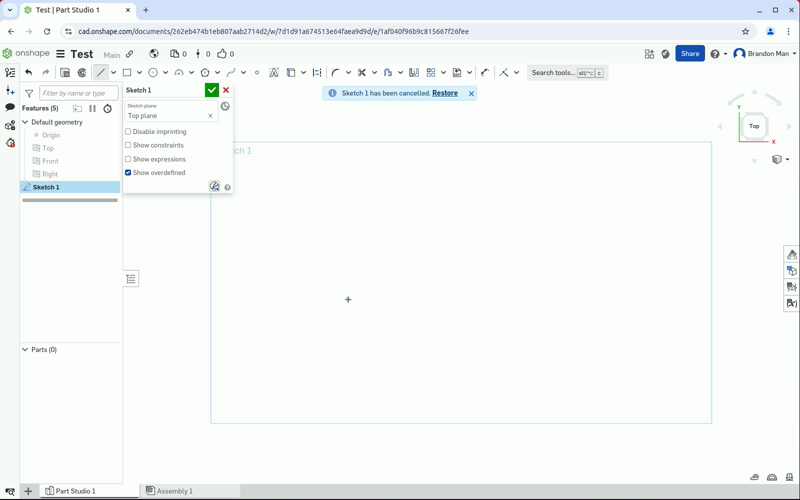
key_down(shift)
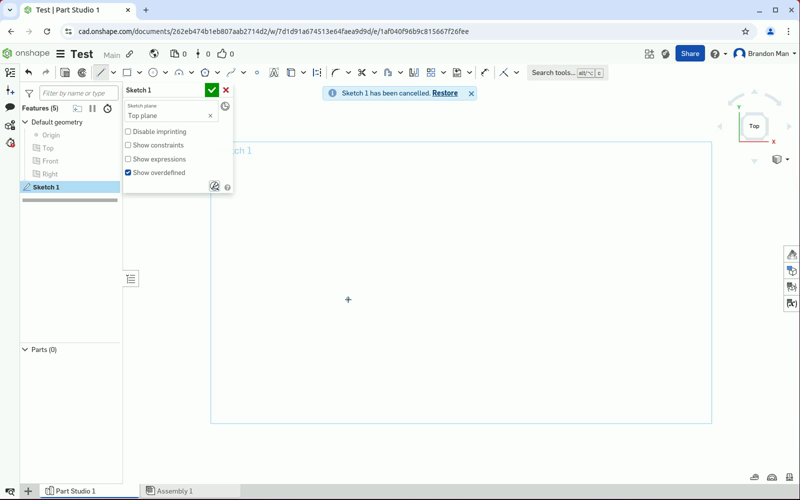
mouse_move(460, 299)
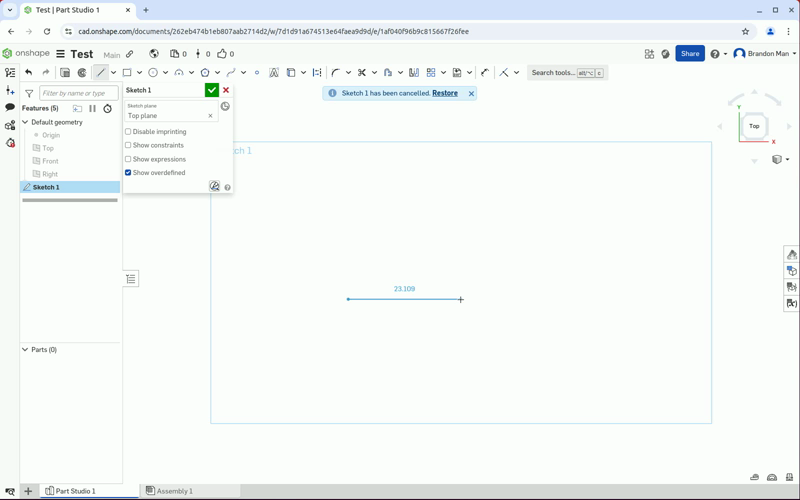
click(460, 299)
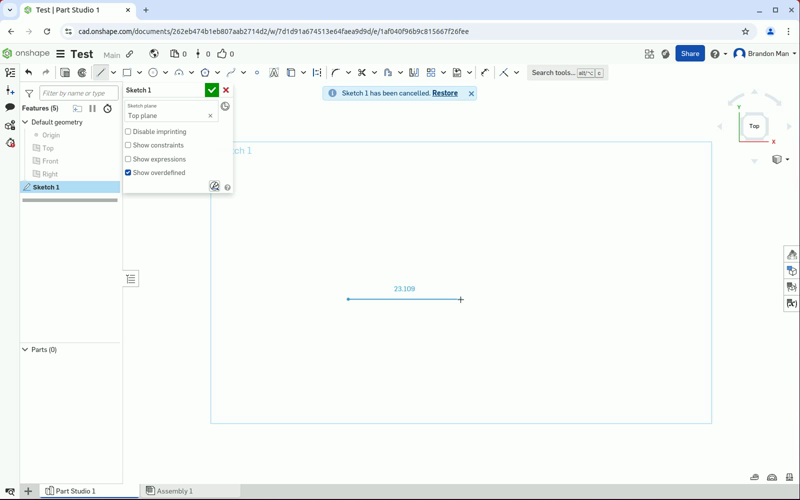
key_up(shift)
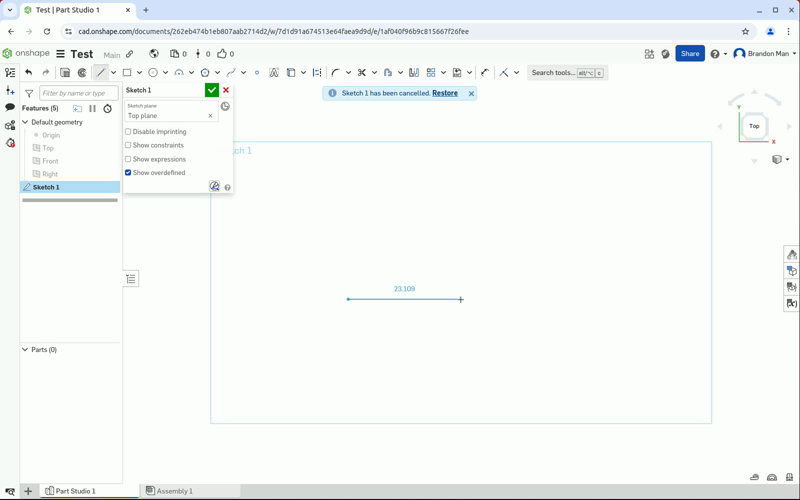
key_down(shift)
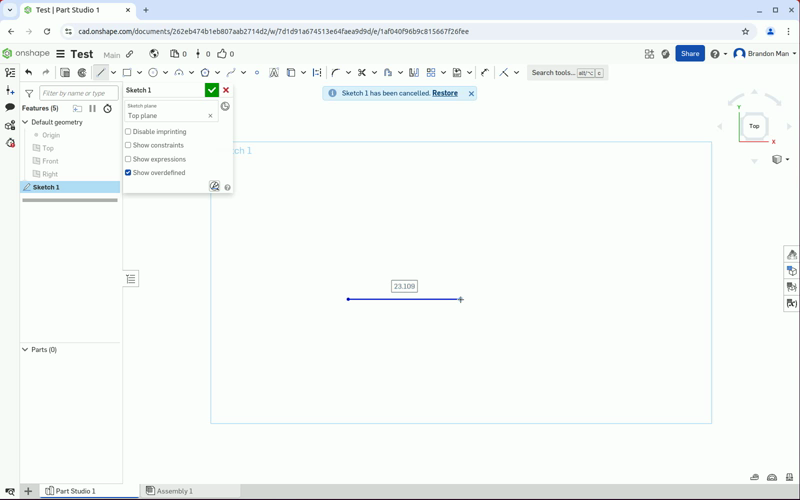
mouse_move(490, 299)
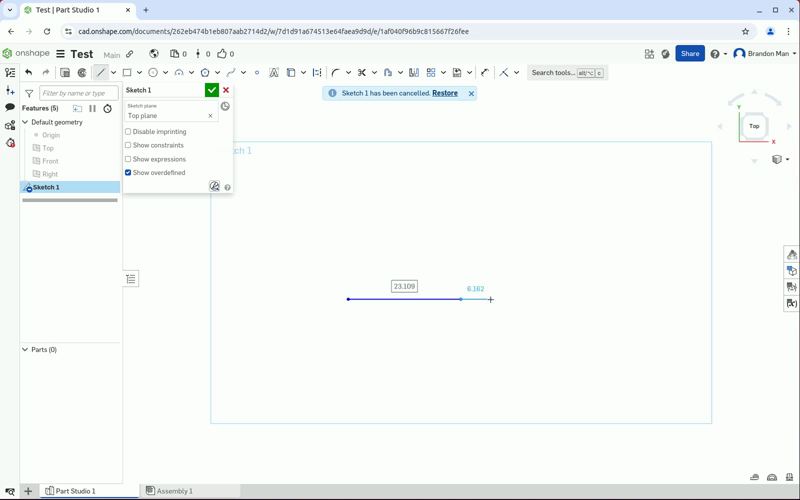
mouse_move(460, 268)
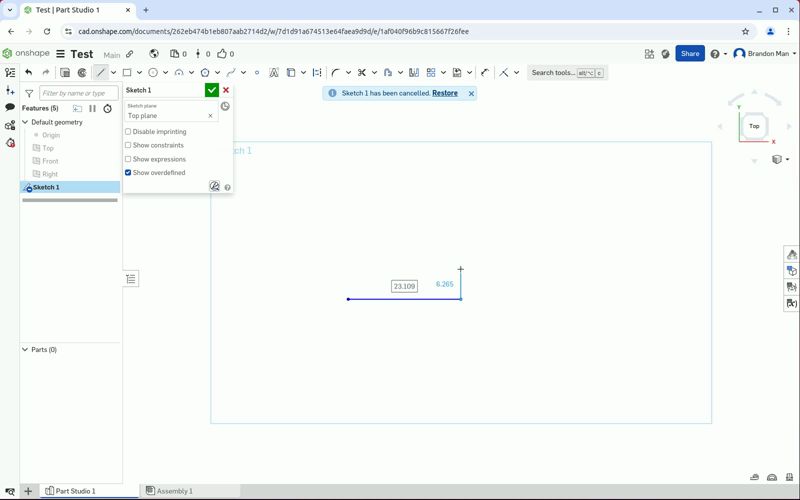
click(460, 268)
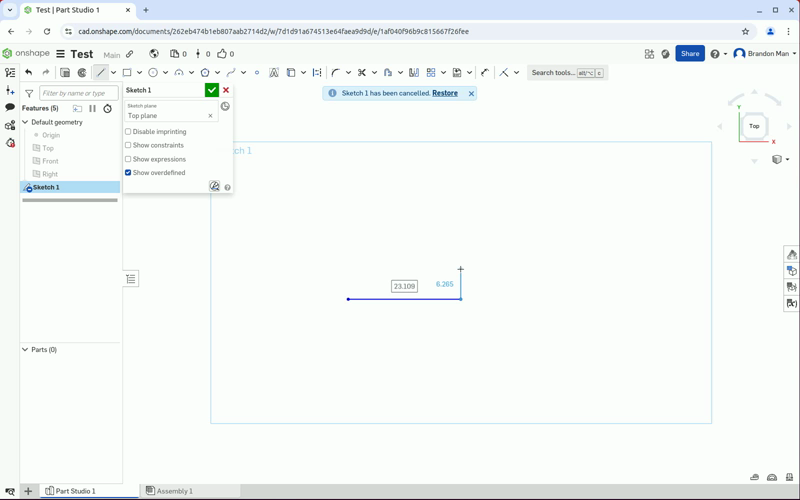
key_up(shift)
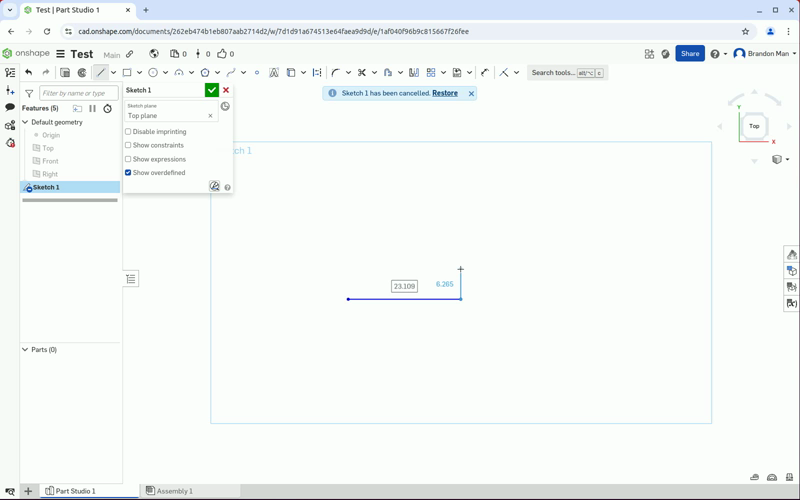
key_down(shift)
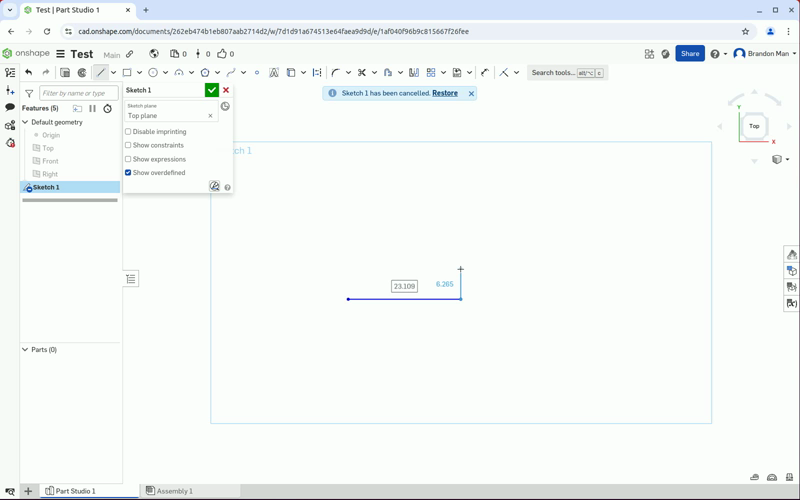
mouse_move(490, 268)
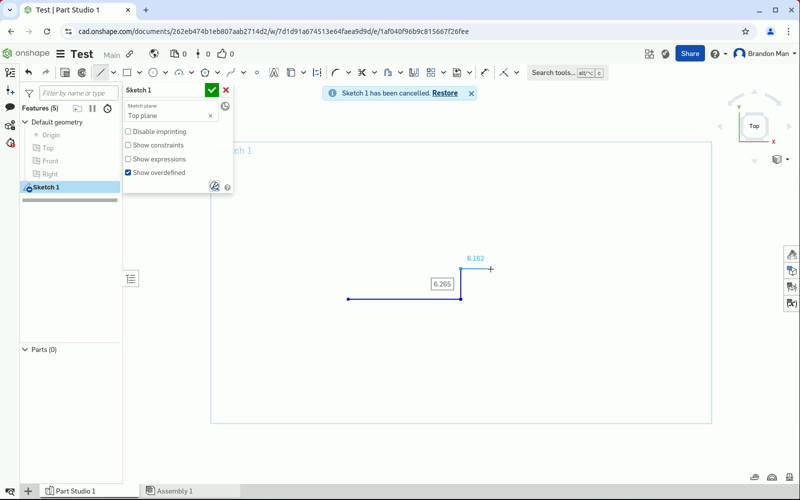
mouse_move(443, 268)
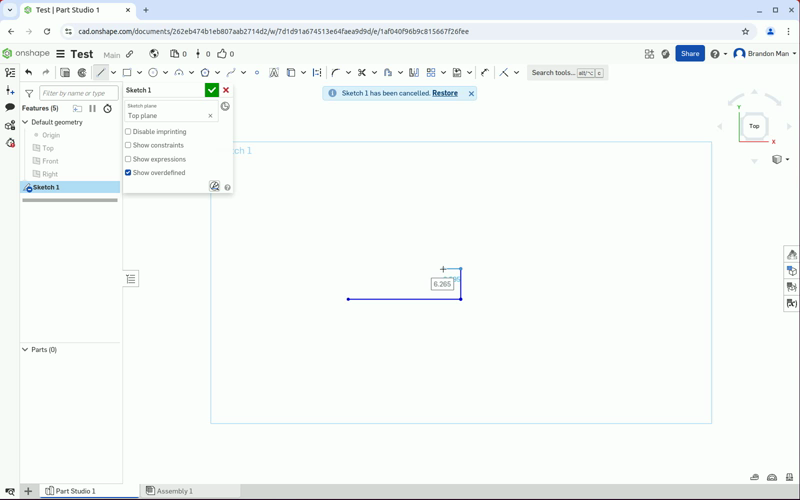
click(443, 268)
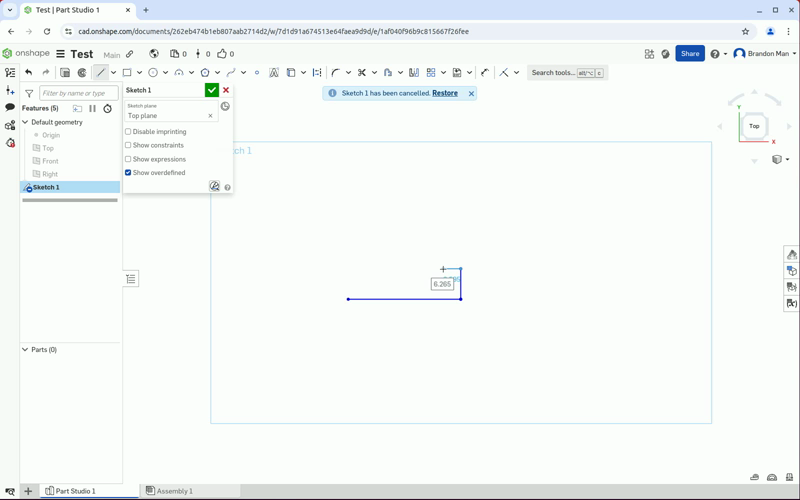
key_up(shift)
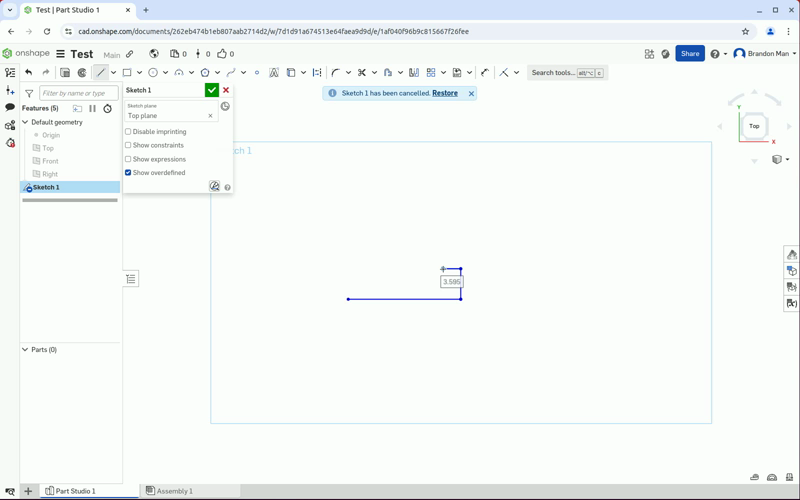
key_down(shift)
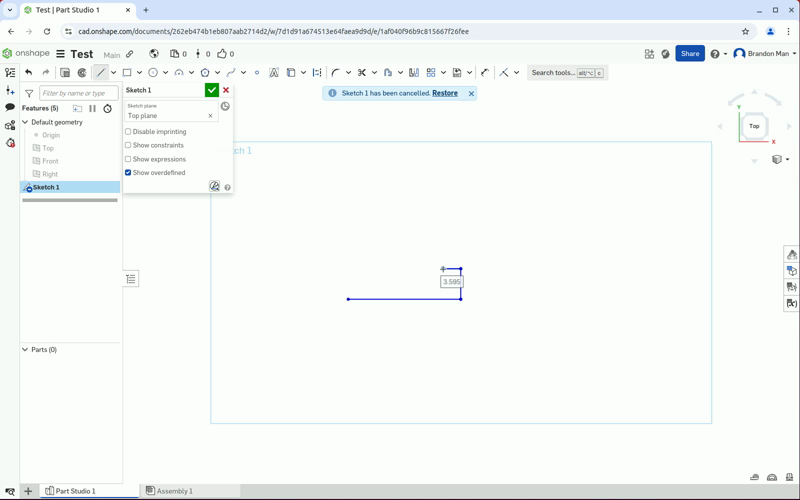
mouse_move(473, 268)
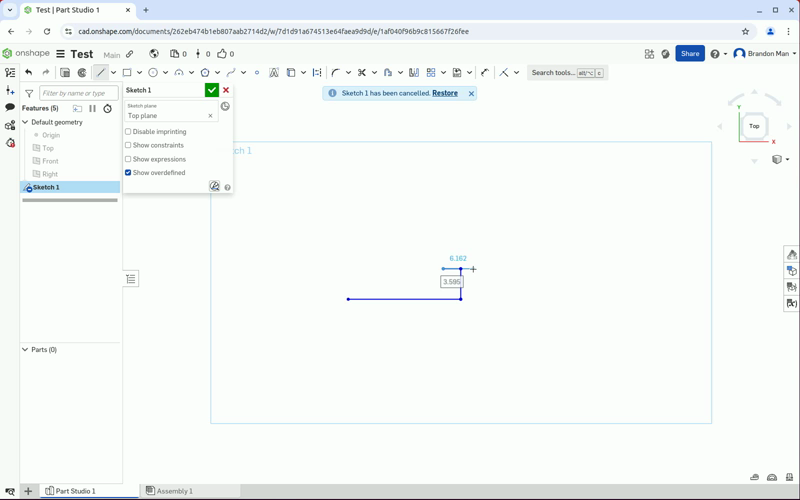
mouse_move(443, 282)
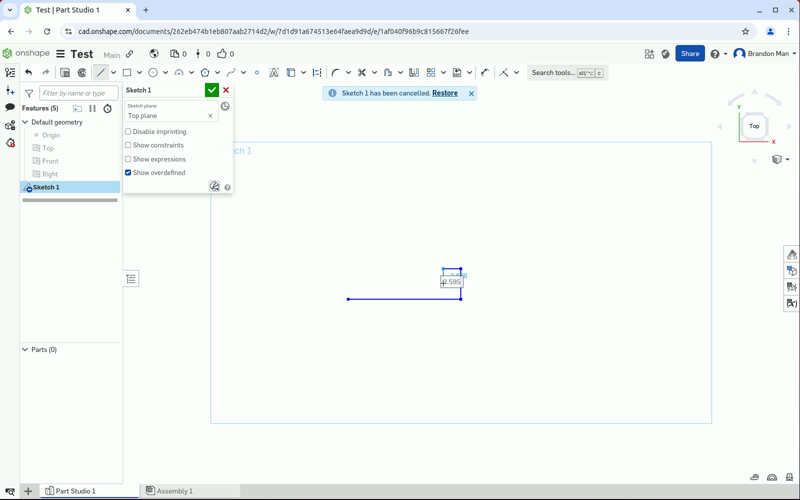
click(443, 282)
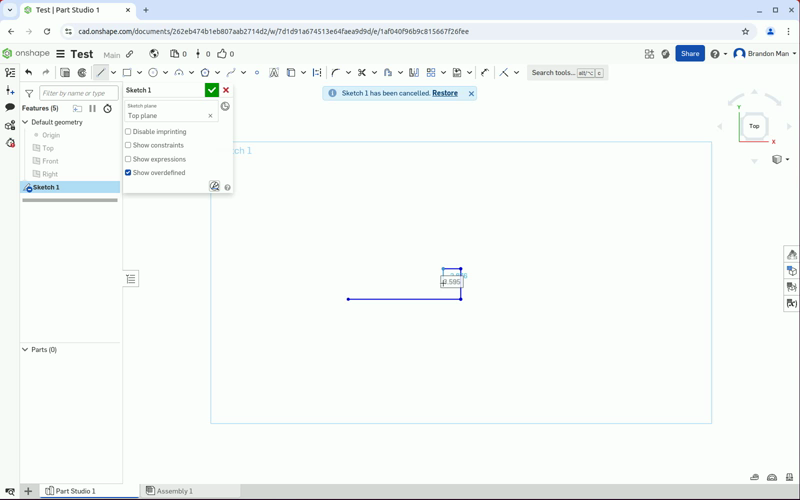
key_up(shift)
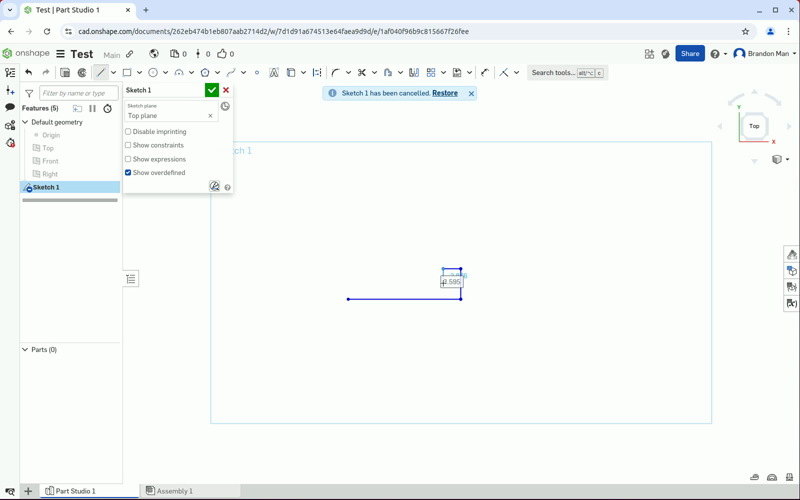
key_down(shift)
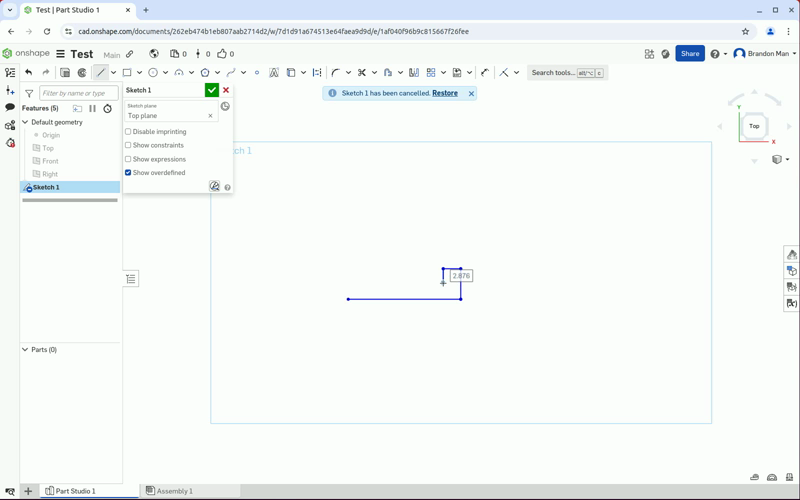
mouse_move(348, 293)
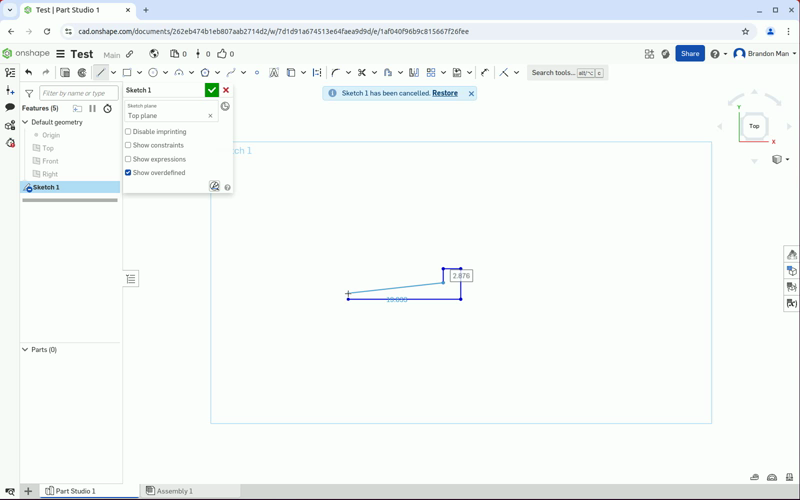
click(348, 293)
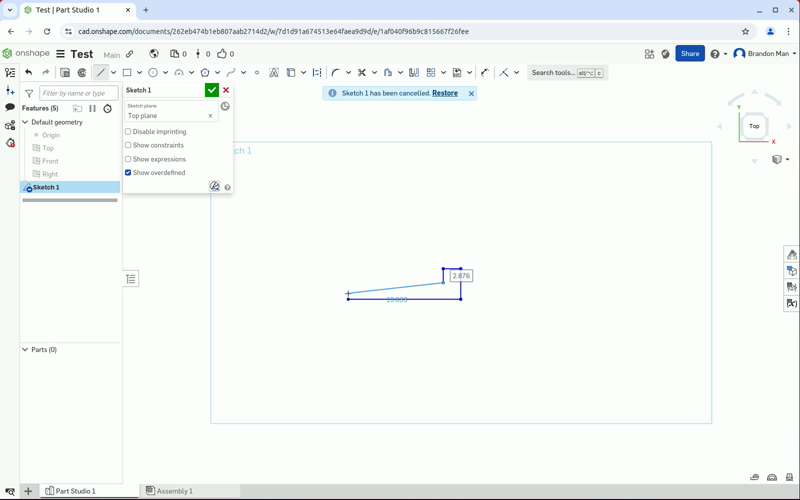
key_up(shift)
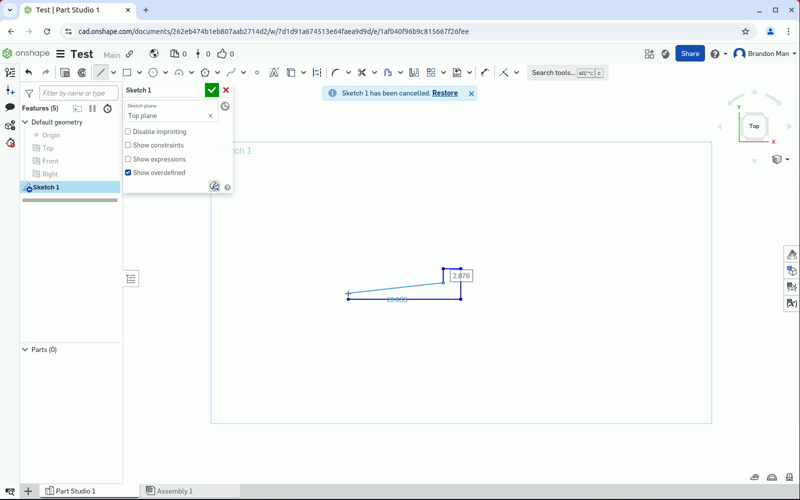
mouse_move(378, 293)
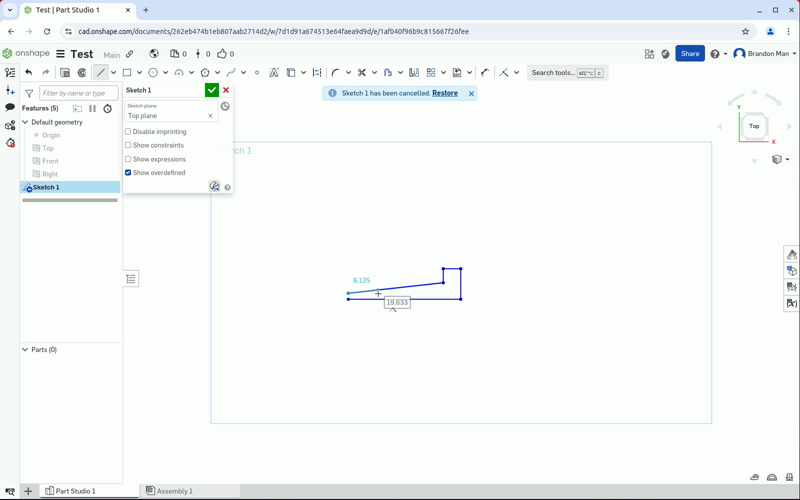
key_down(shift)
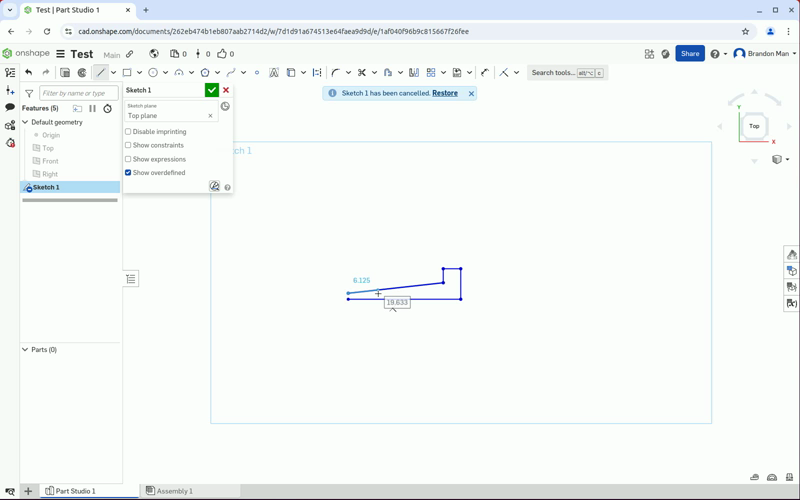
mouse_move(348, 299)
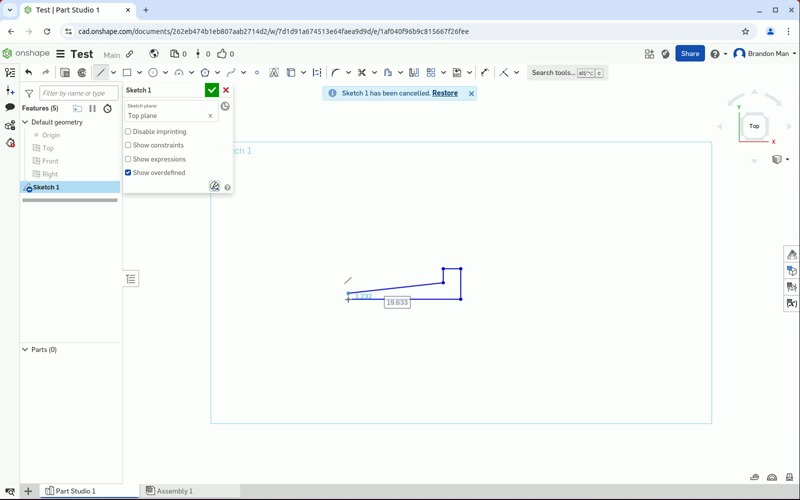
scroll(6)
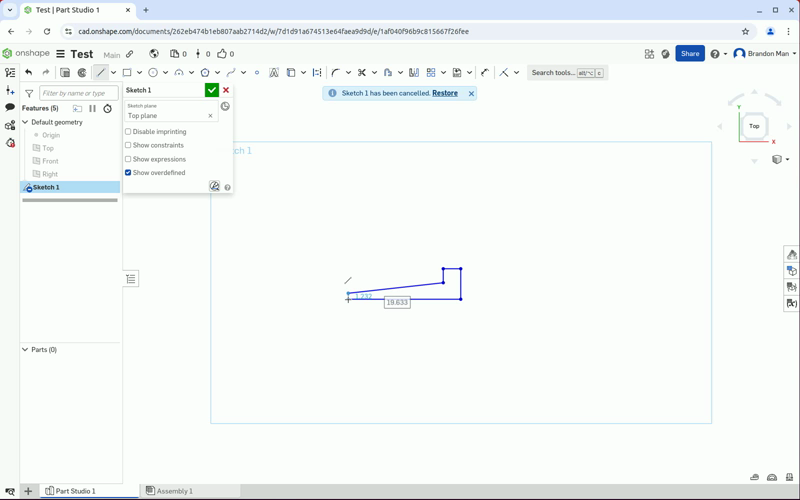
scroll(6)
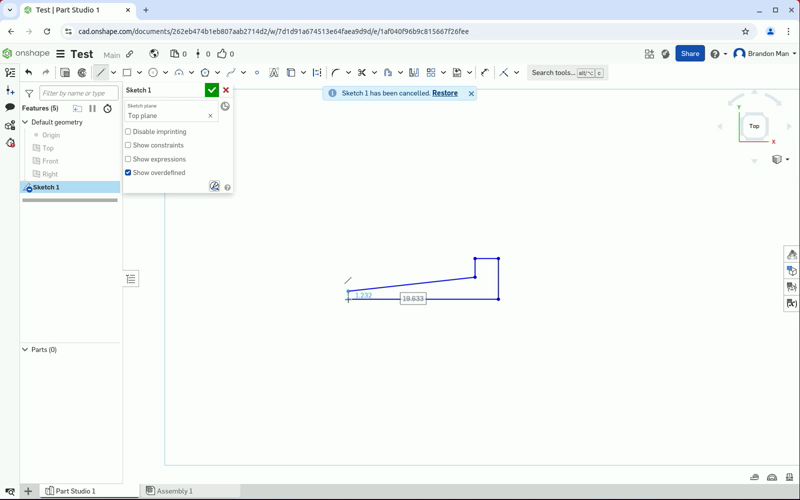
scroll(6)
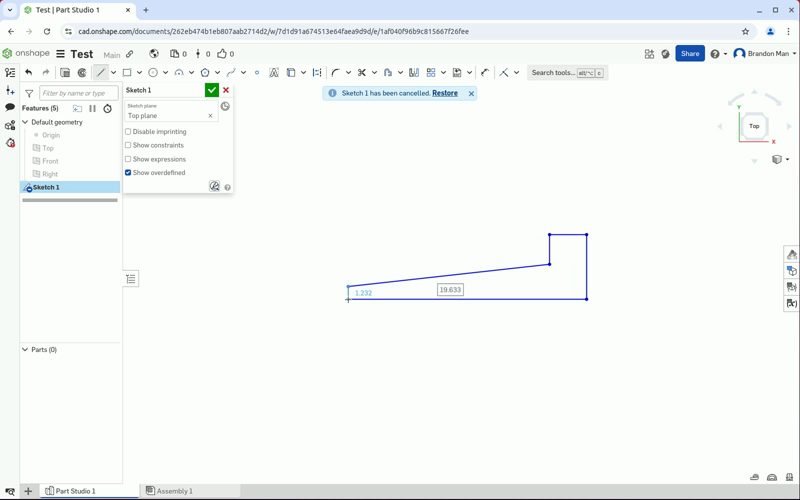
scroll(6)
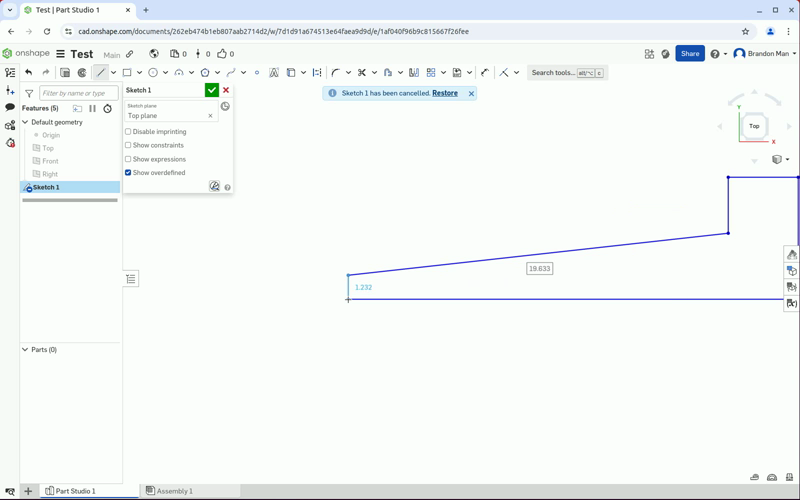
scroll(6)
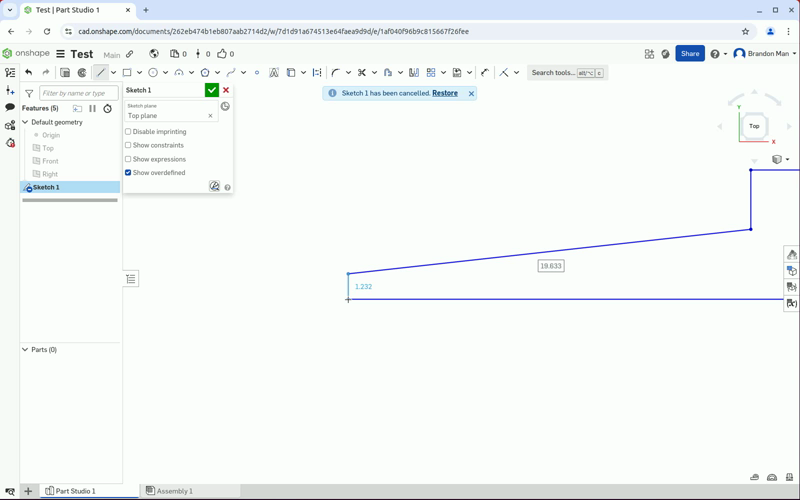
scroll(6)
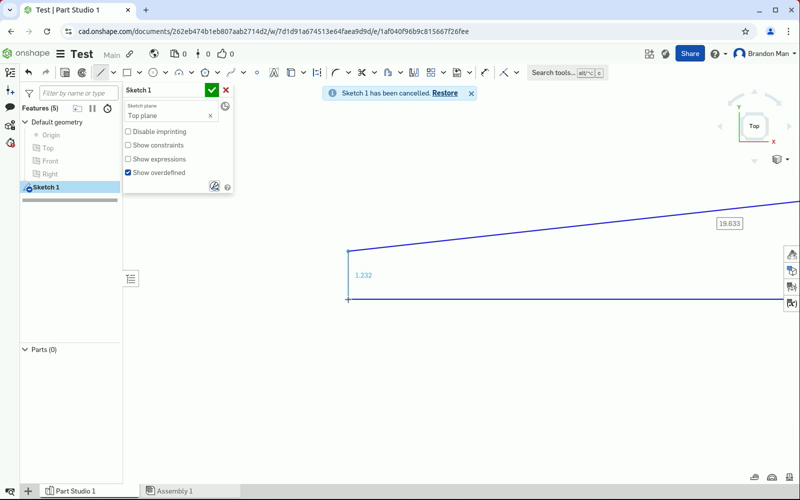
scroll(6)
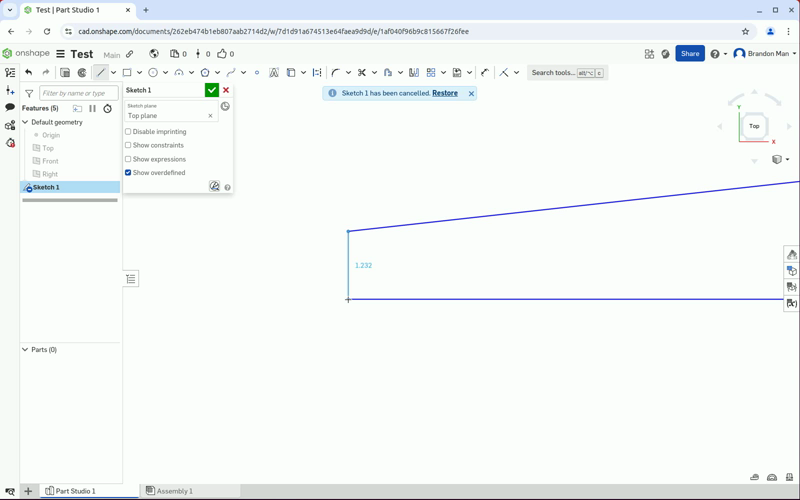
key_up(shift)
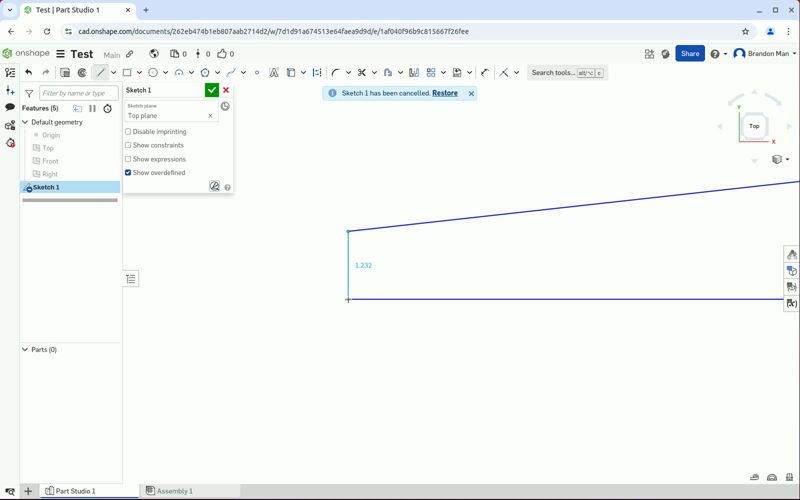
click(348, 299)
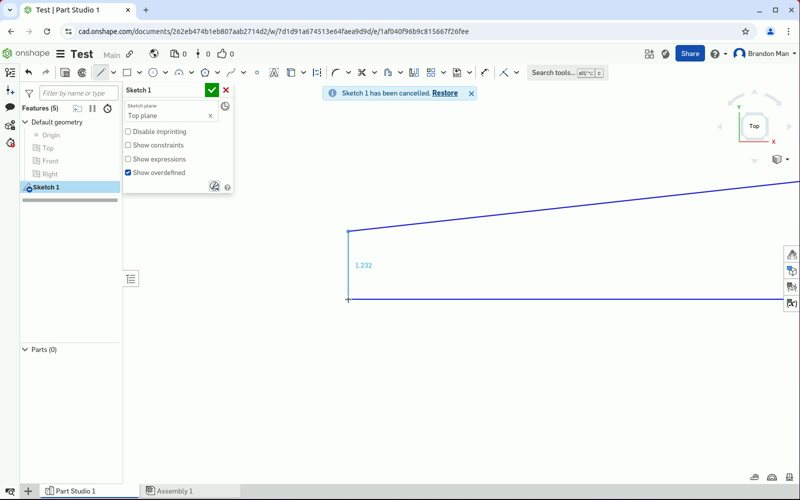
scroll(-6)
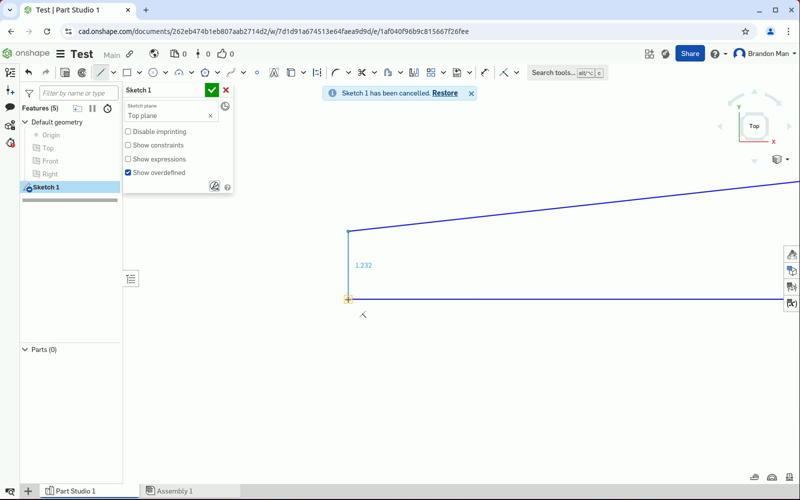
scroll(-6)
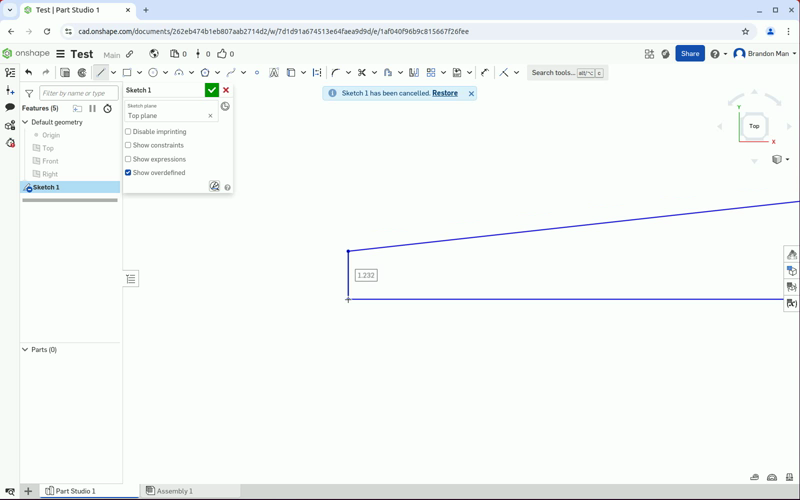
scroll(-6)
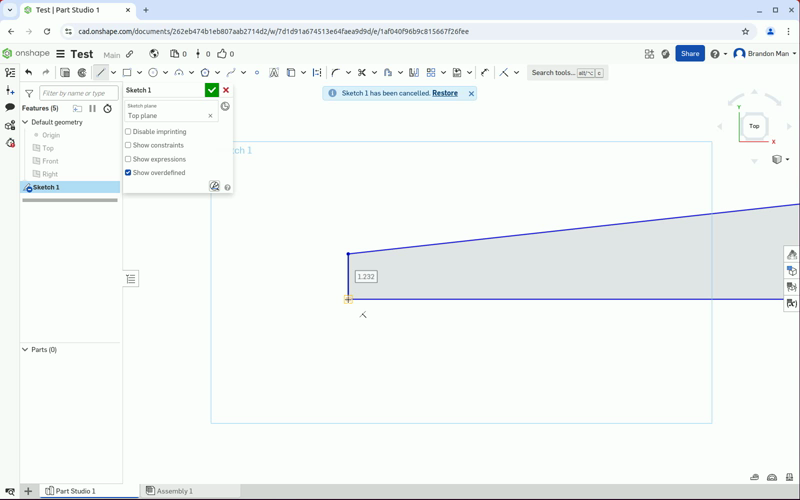
scroll(-6)
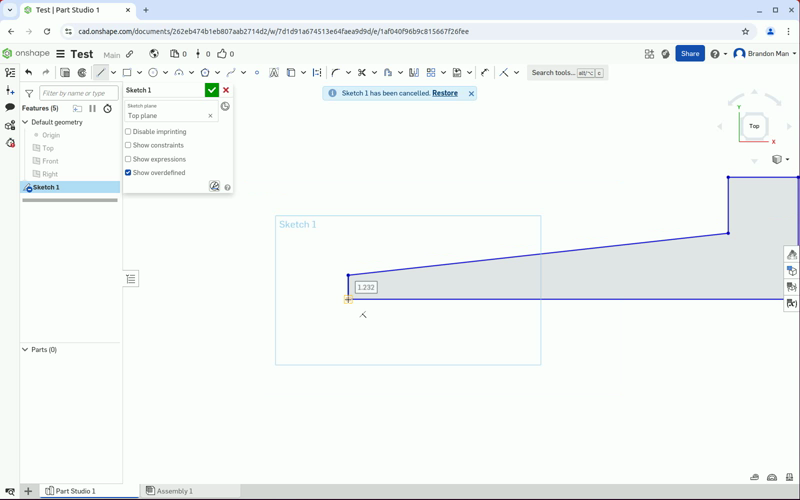
scroll(-6)
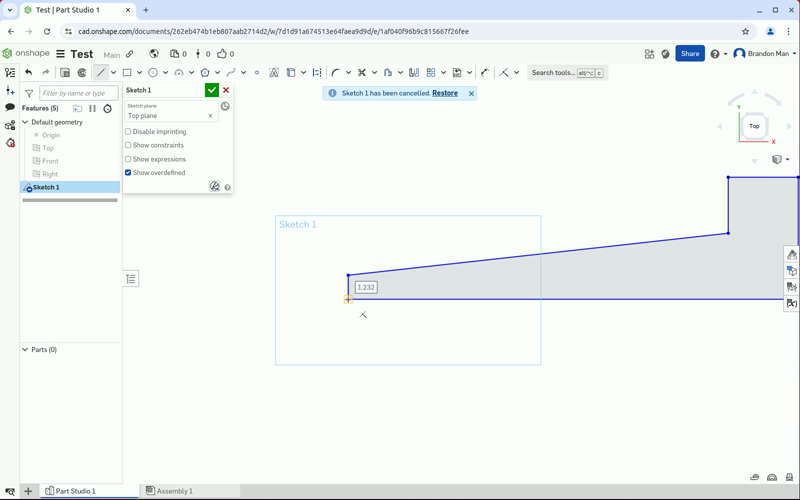
scroll(-6)
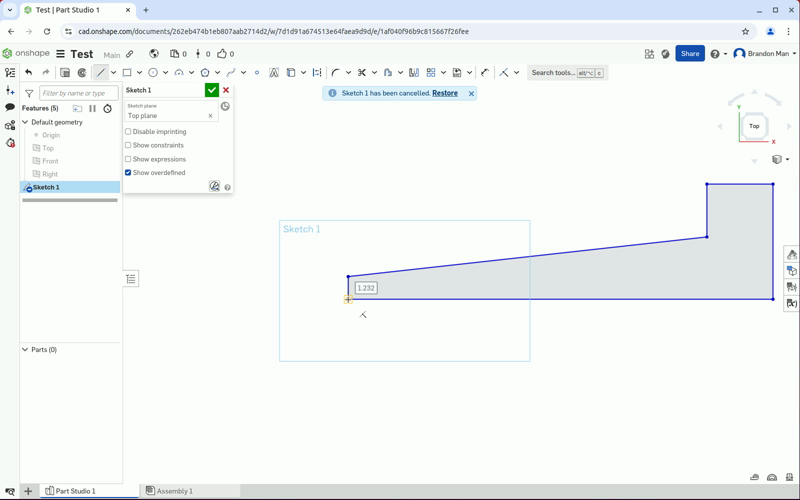
scroll(-6)
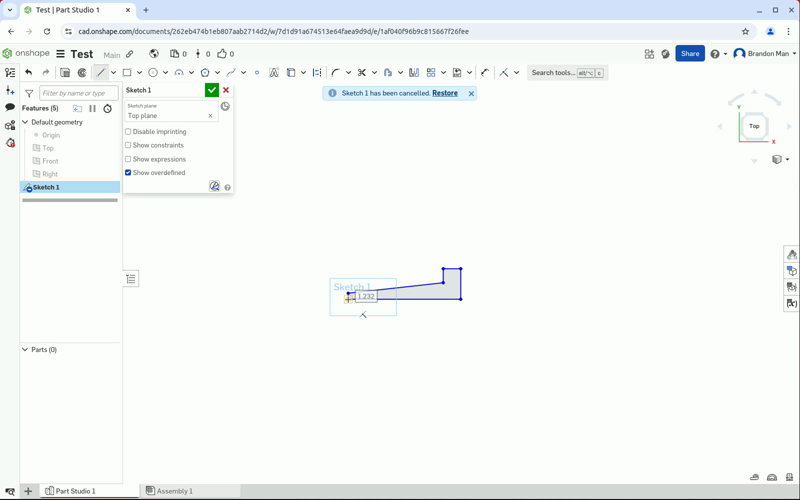
key(esc)
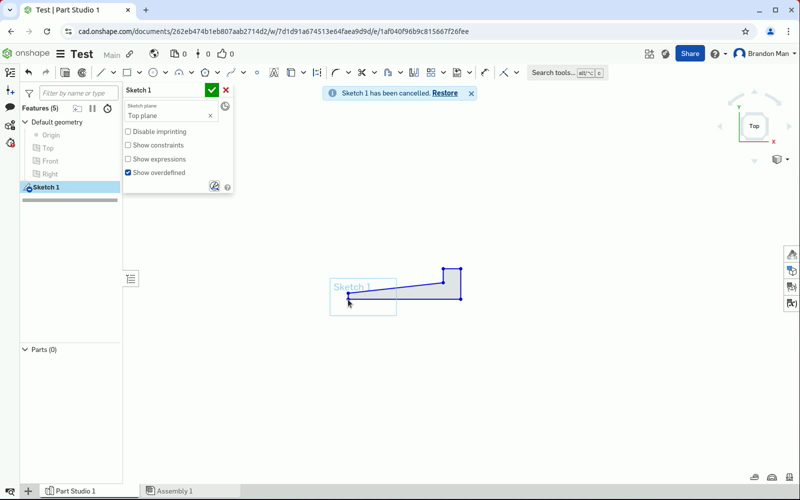
mouse_move(386, 295)
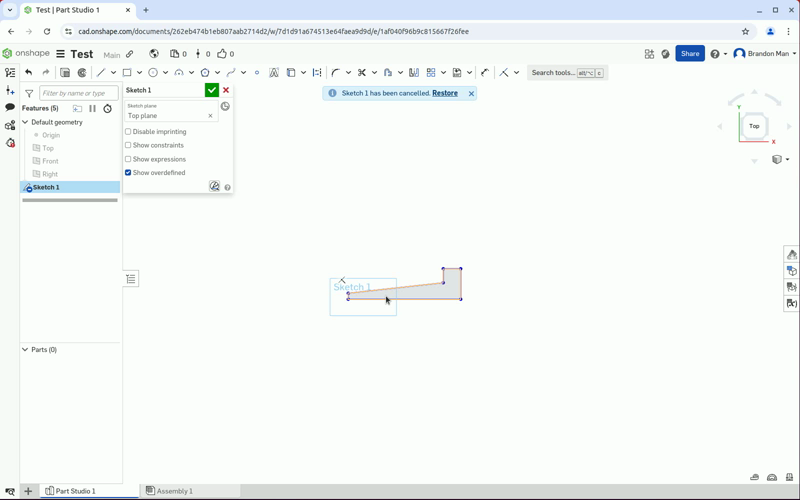
scroll(6)
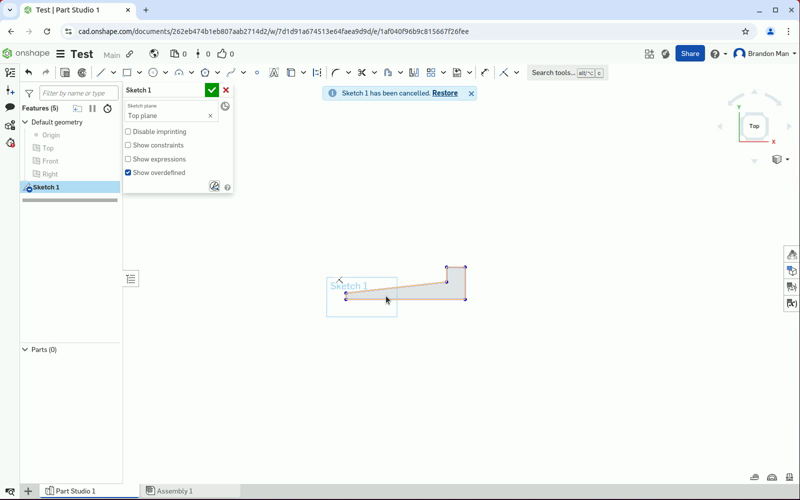
scroll(6)
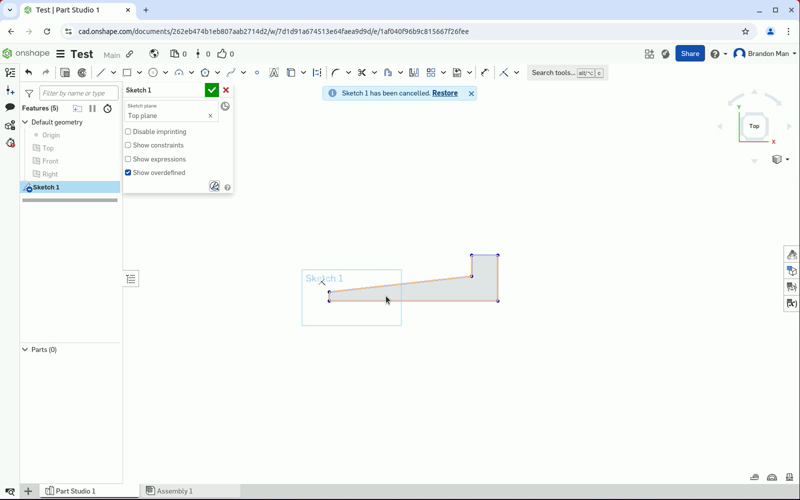
scroll(6)
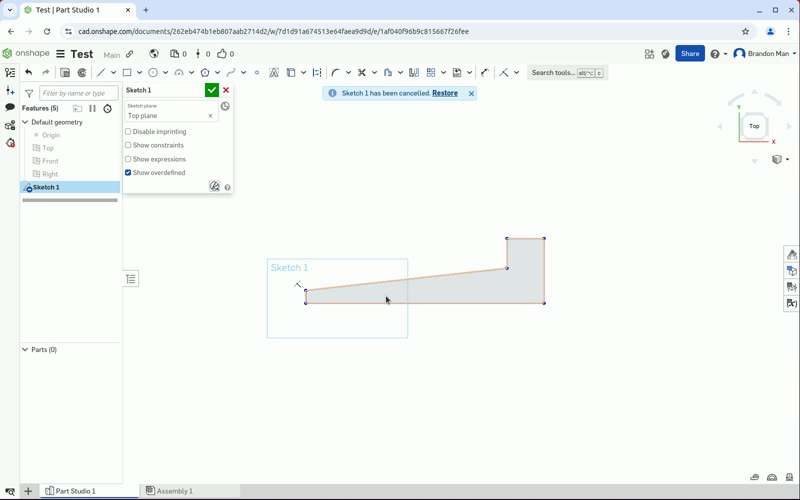
scroll(6)
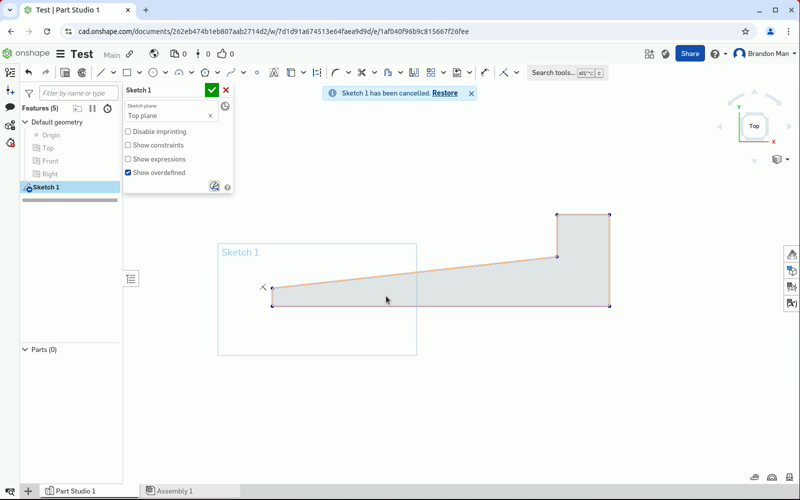
scroll(6)
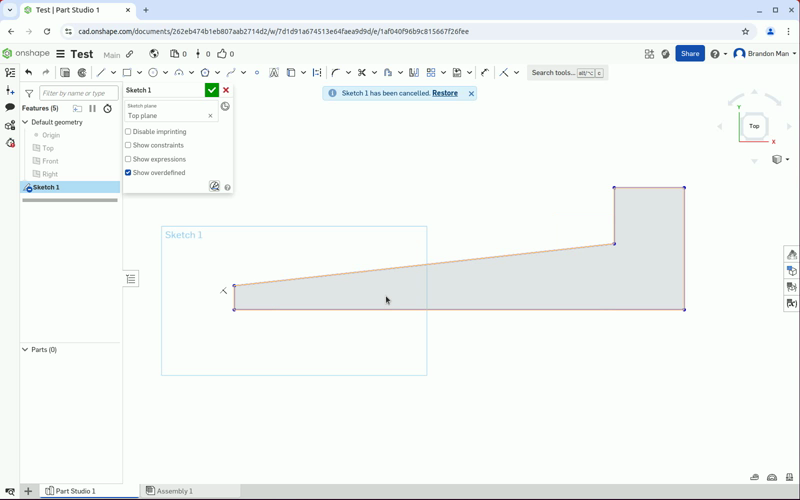
scroll(6)
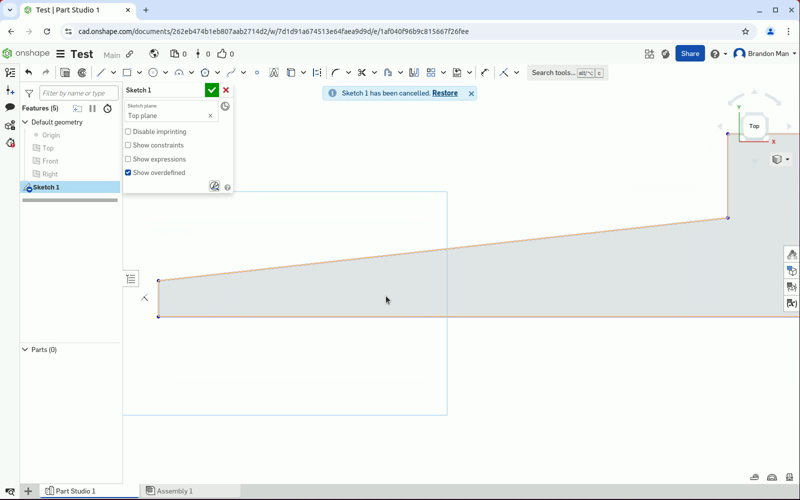
scroll(6)
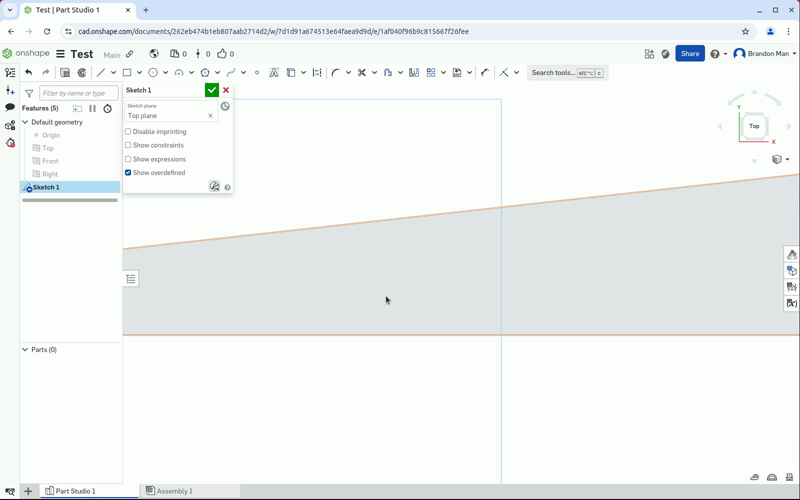
click(386, 295)
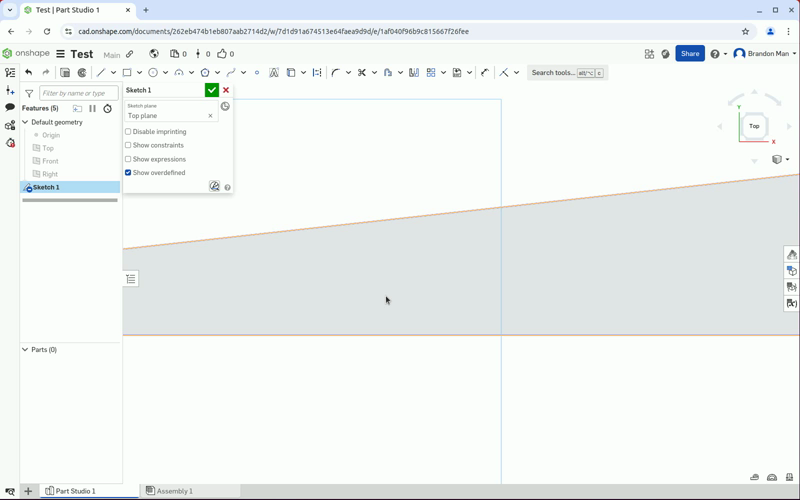
scroll(-6)
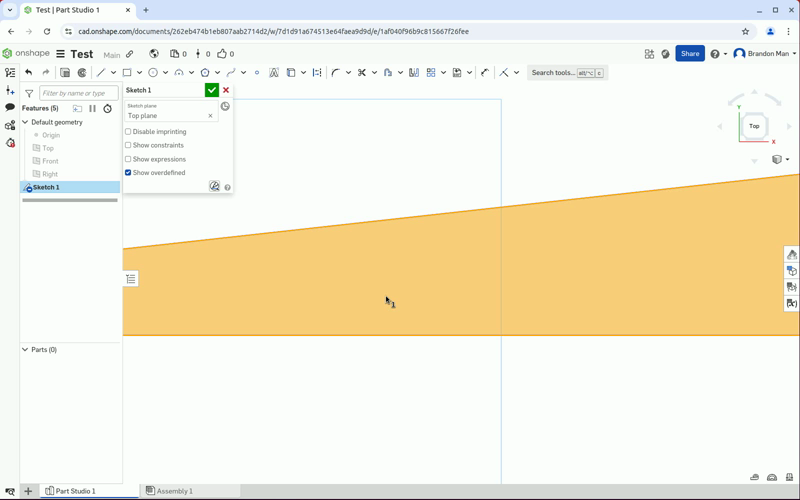
scroll(-6)
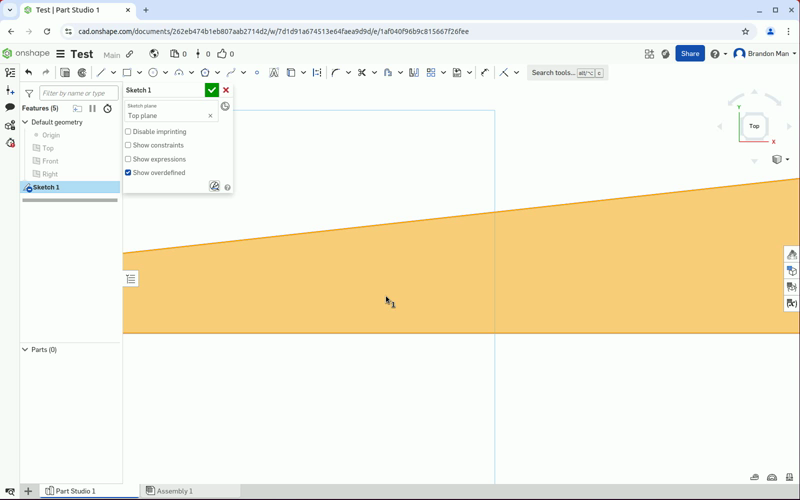
scroll(-6)
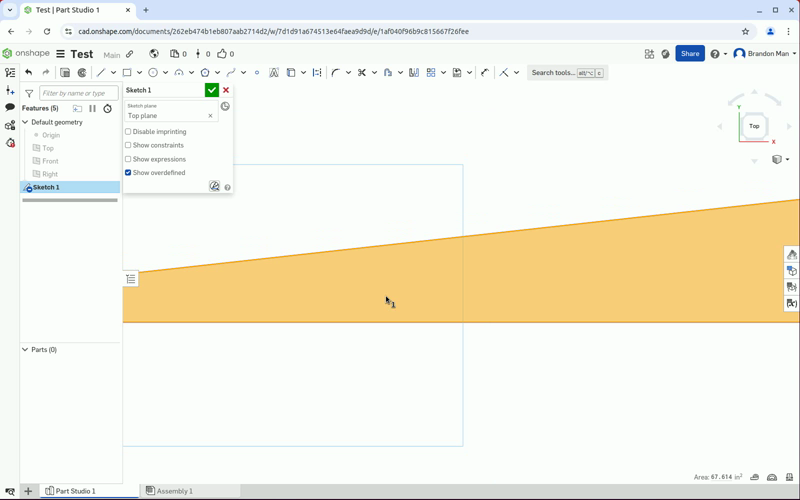
scroll(-6)
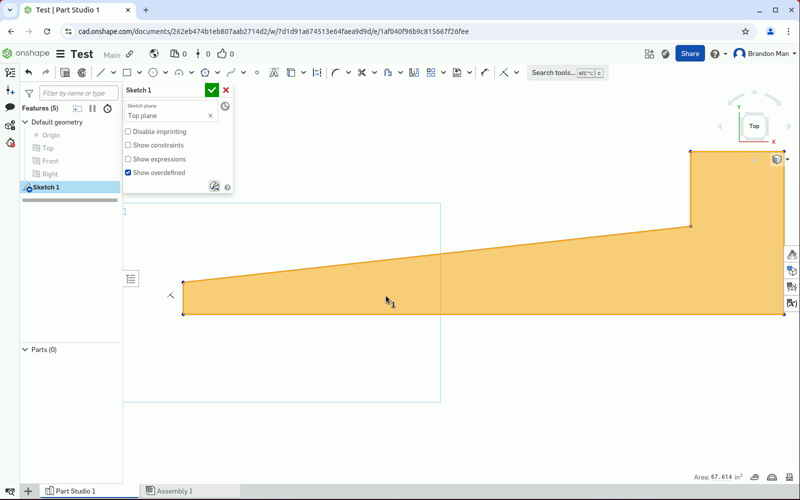
scroll(-6)
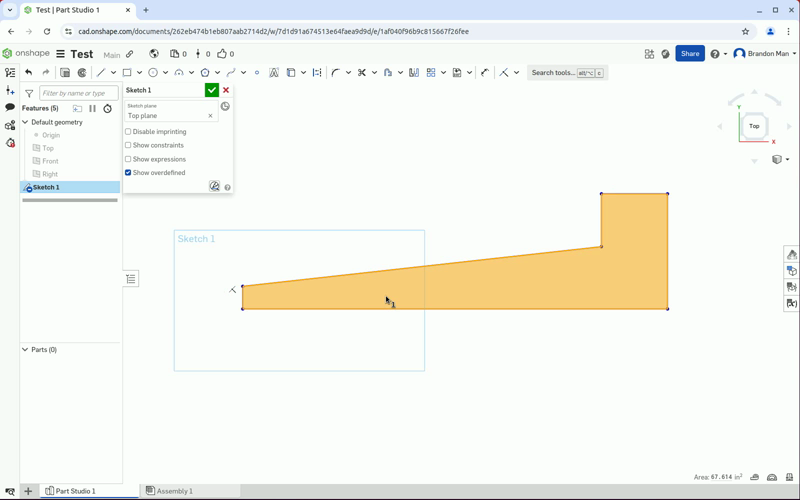
scroll(-6)
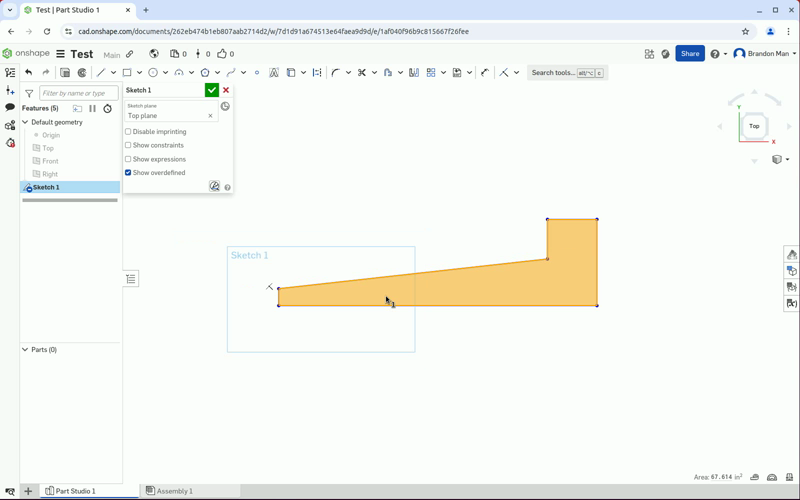
scroll(-6)
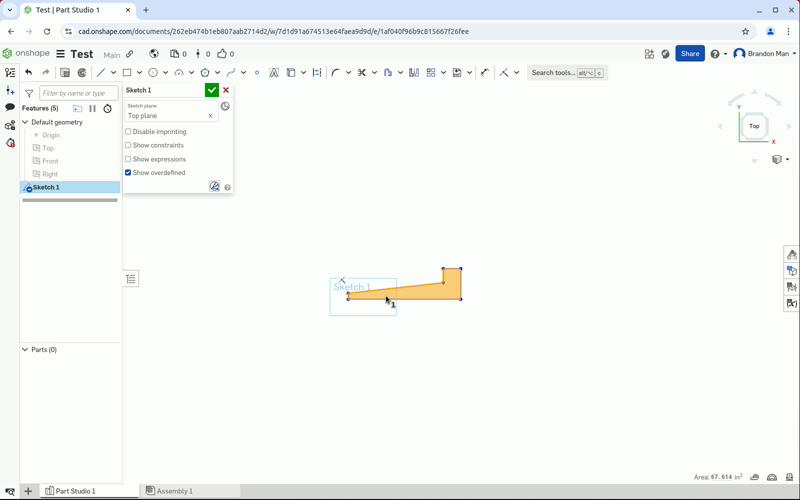
mouse_move(73, 352)
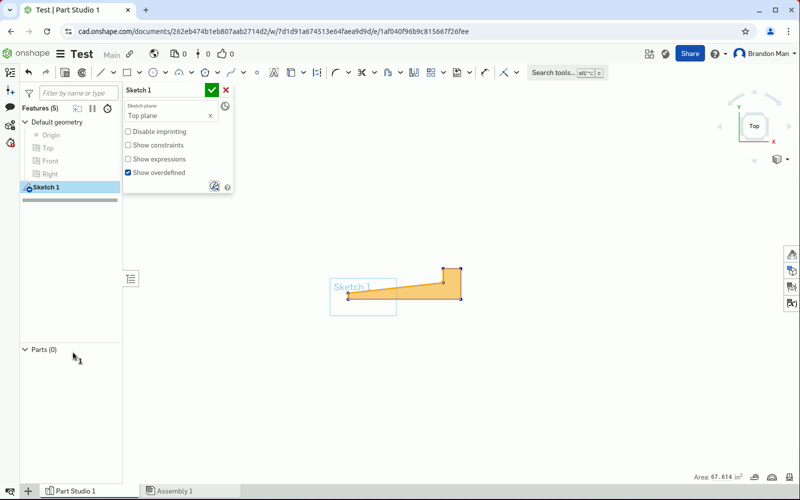
key(shift+y)
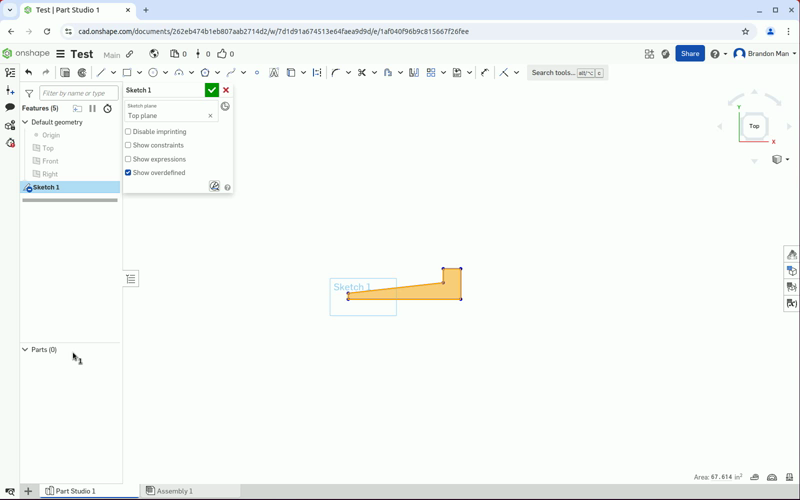
key(shift+e)
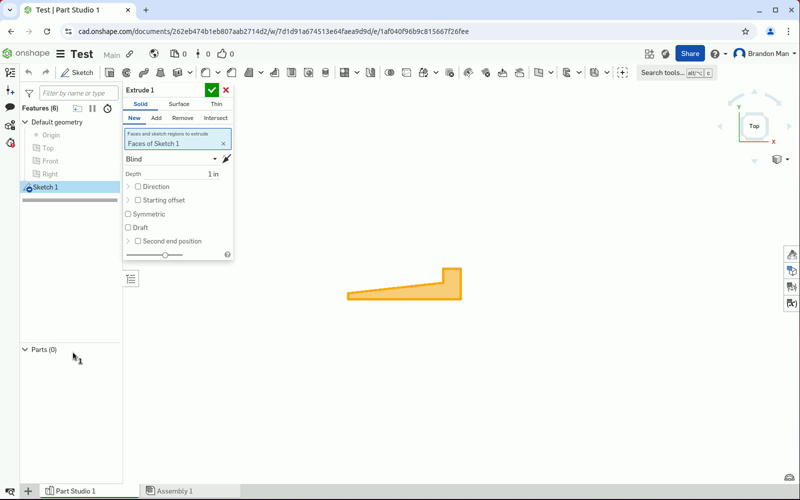
mouse_move(143, 106)
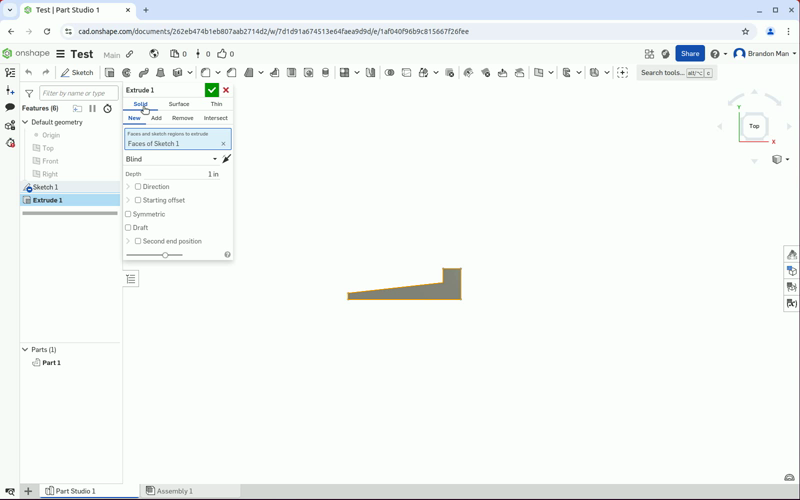
click(143, 106)
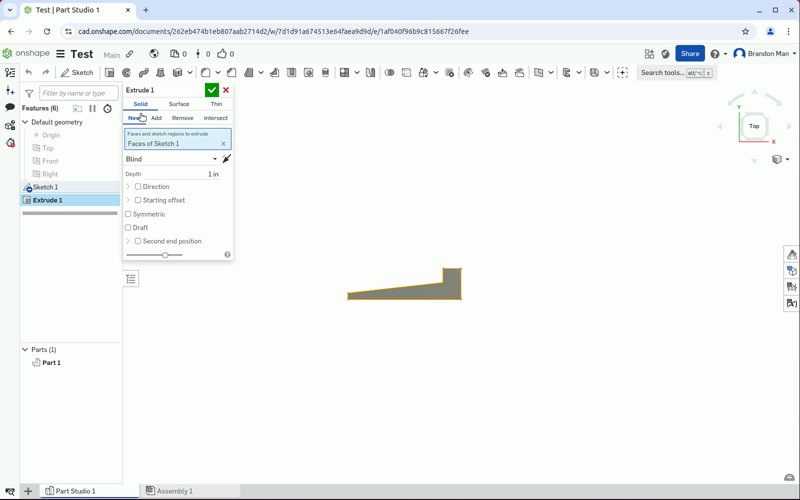
mouse_move(137, 120)
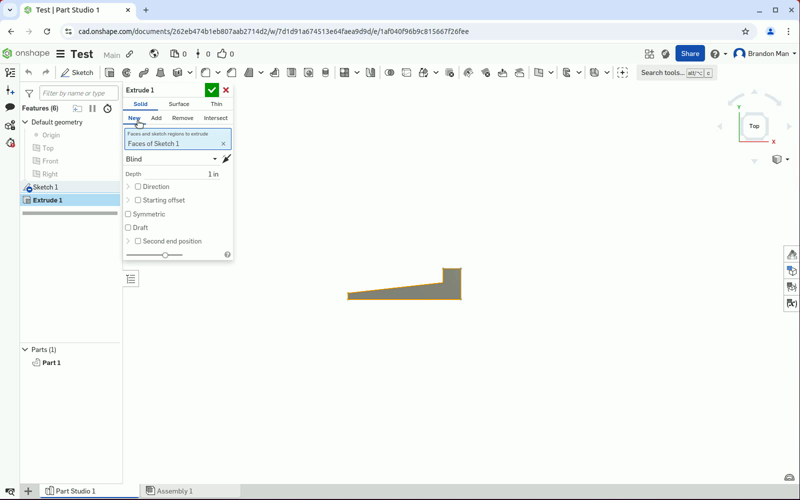
click(137, 120)
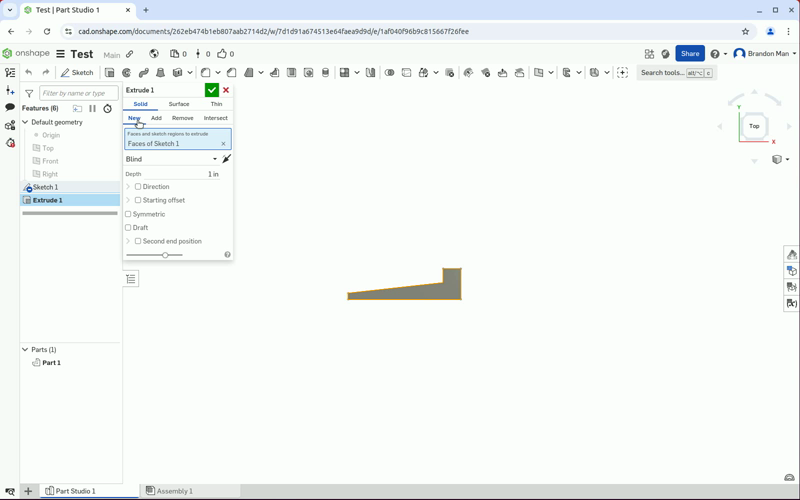
key(tab, 4)
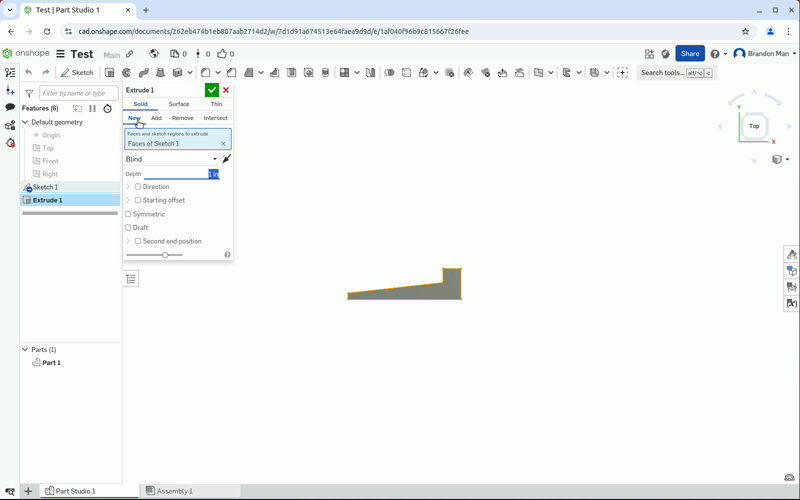
text(2.407)
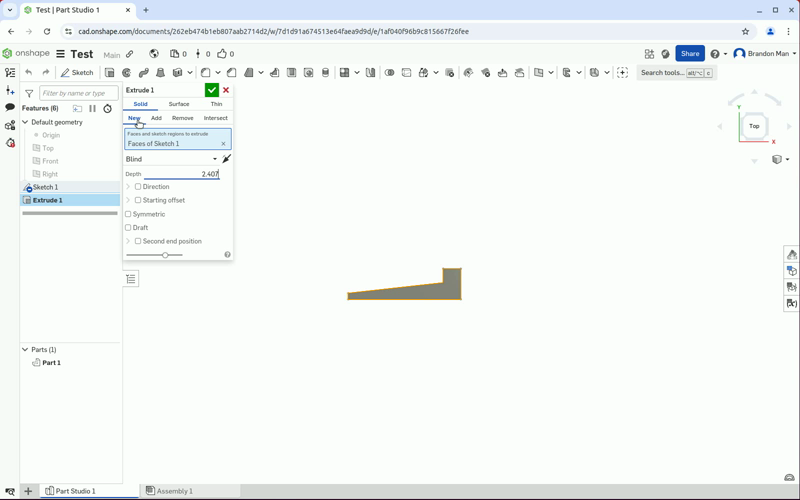
key(enter)
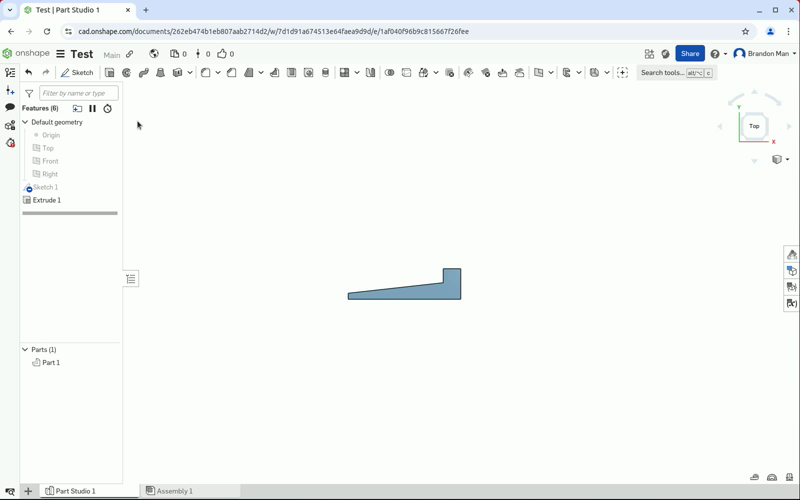
key(shift+h)
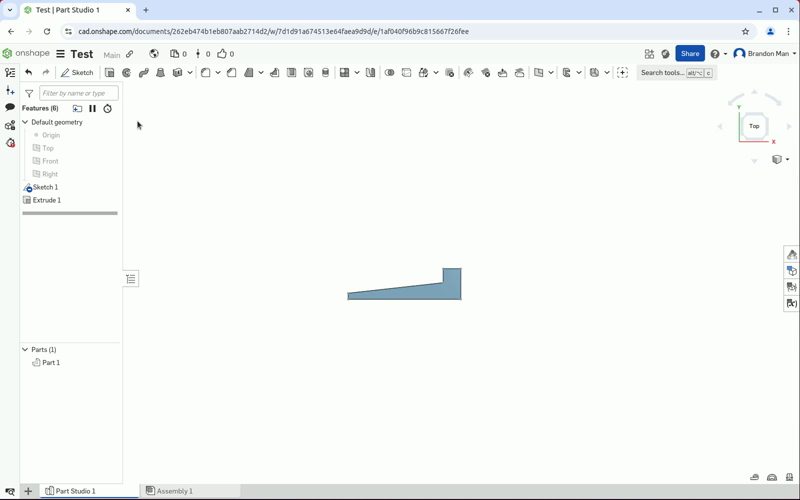
key(shift+h)
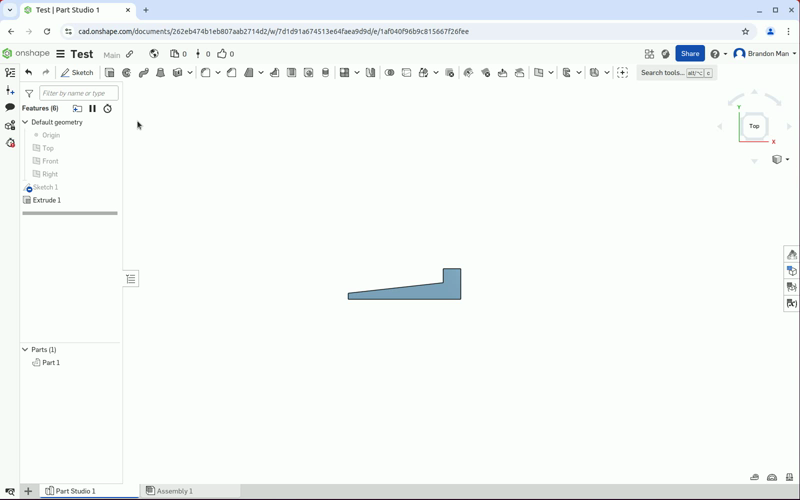
mouse_move(73, 189)
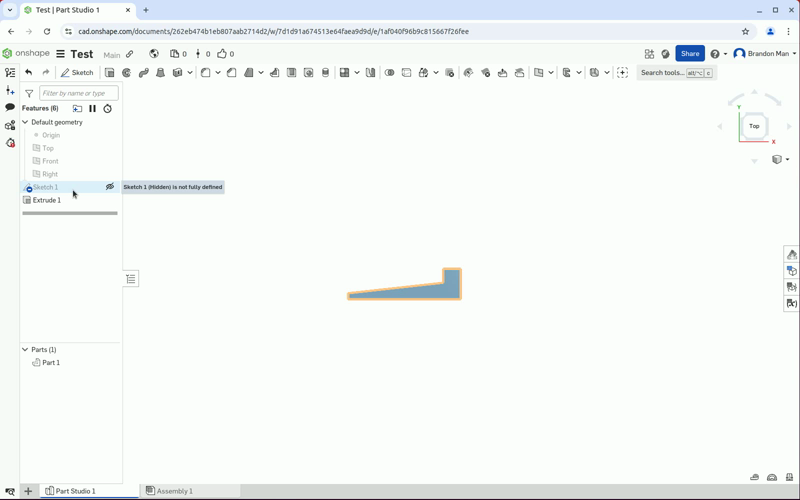
click(73, 189)
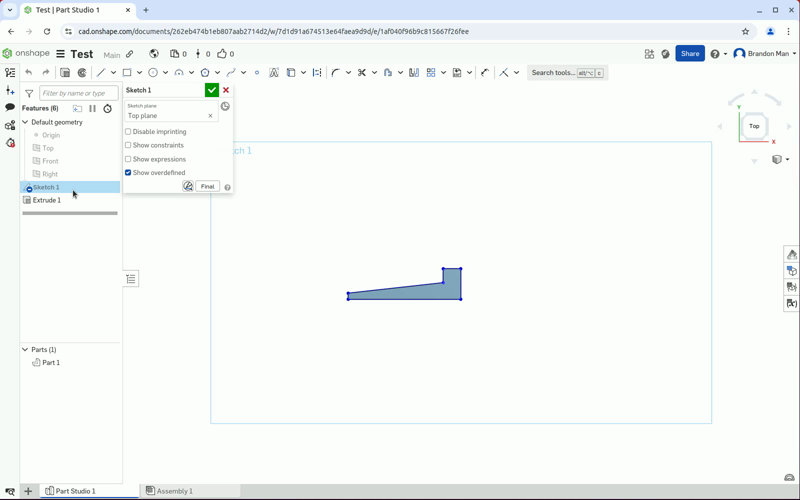
mouse_move(229, 92)
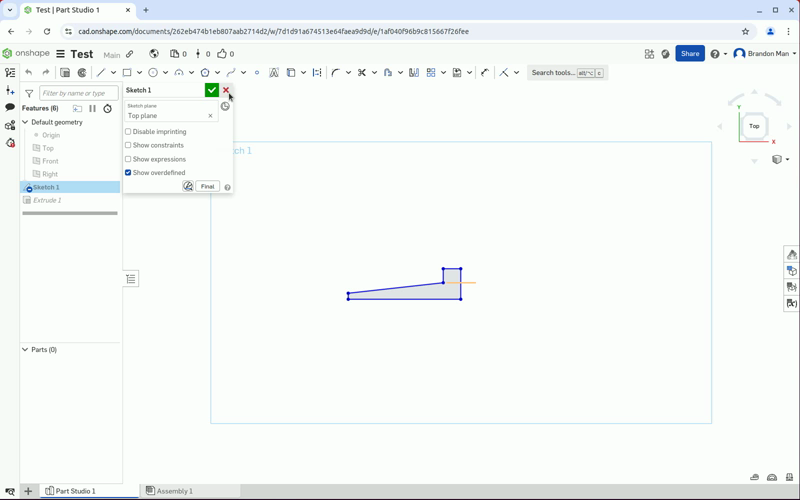
click(229, 92)
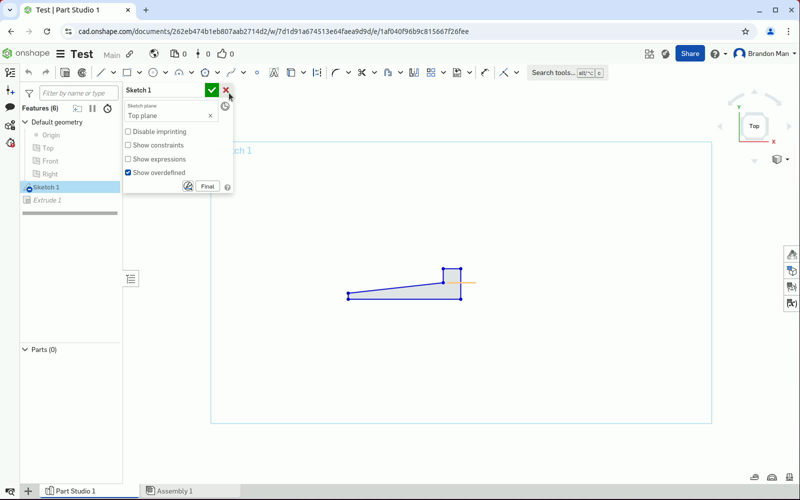
key(shift+s)
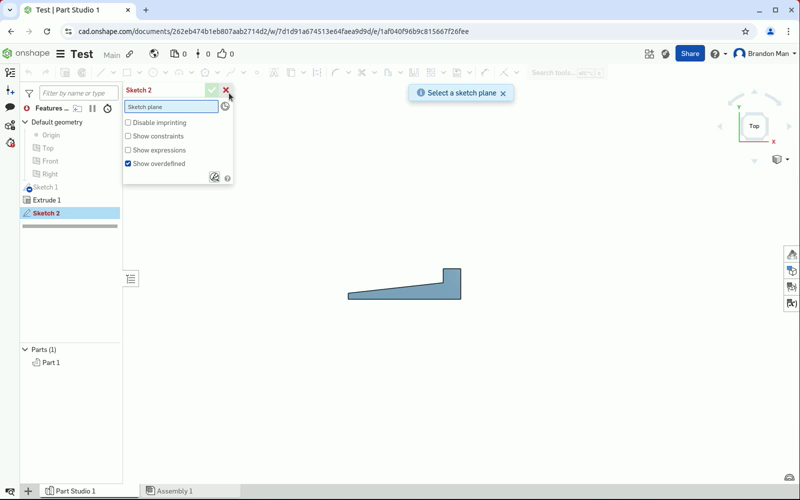
mouse_move(73, 150)
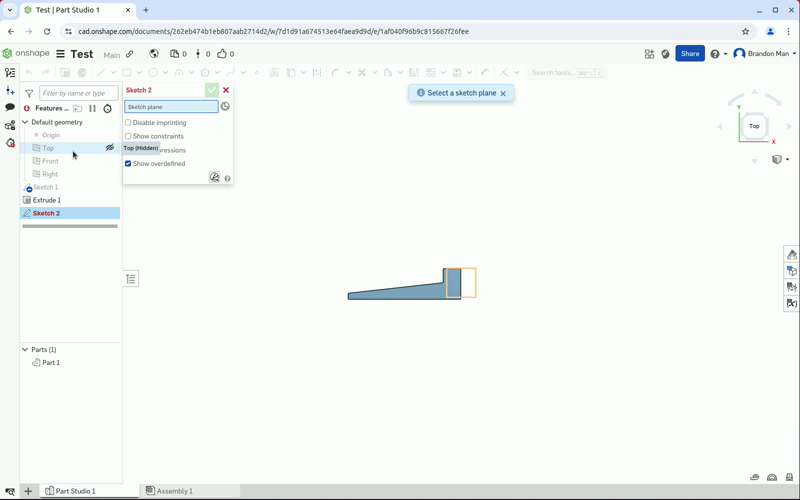
click(73, 150)
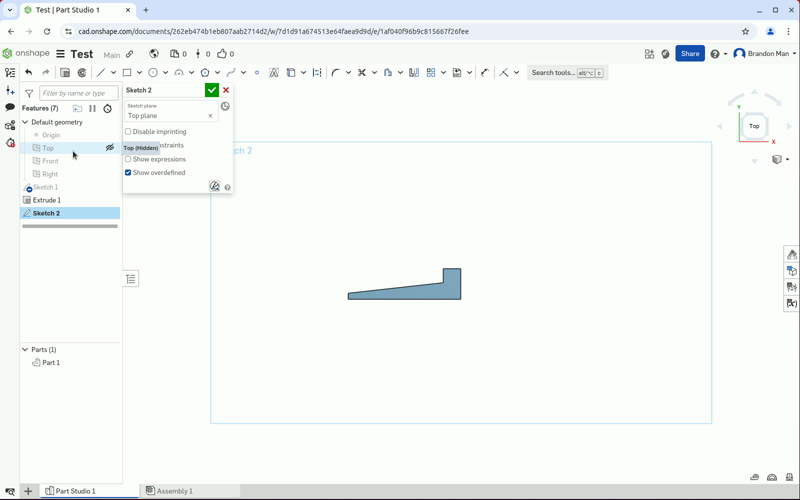
mouse_move(73, 352)
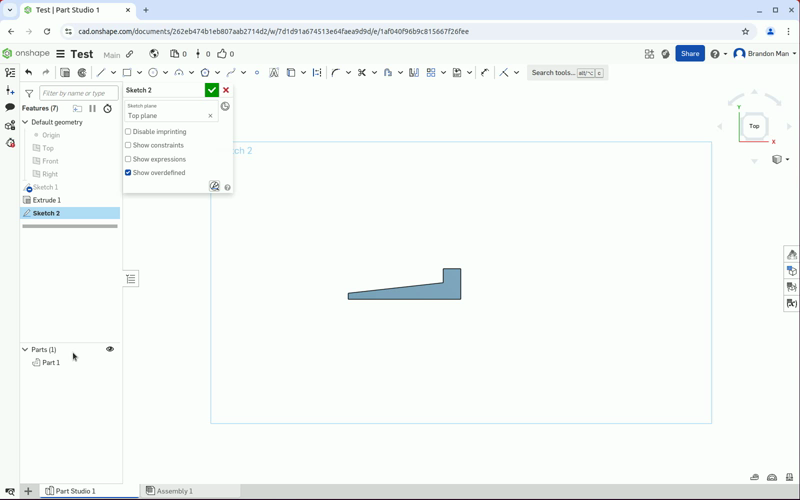
key(y)
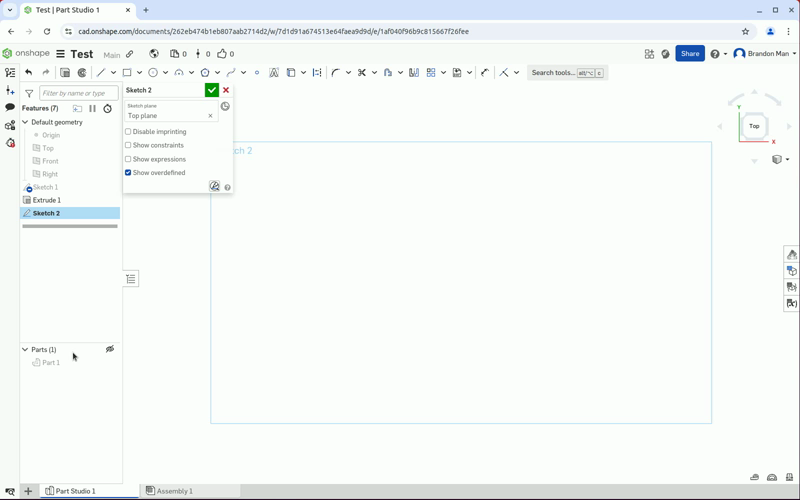
key(l)
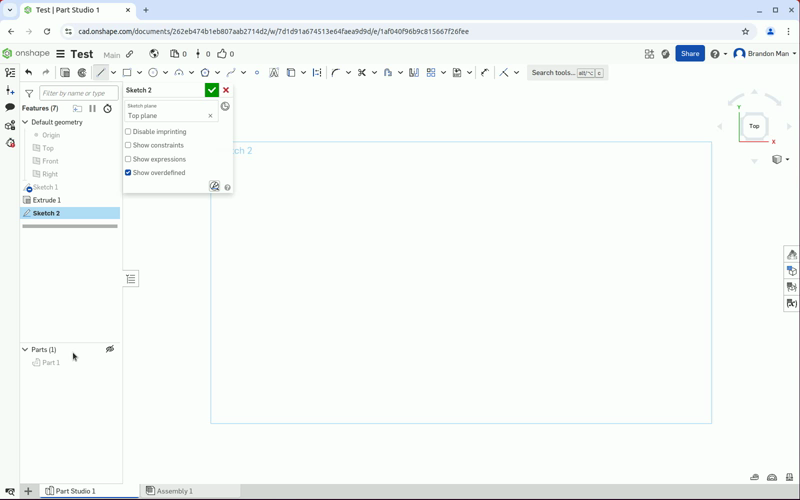
key_down(shift)
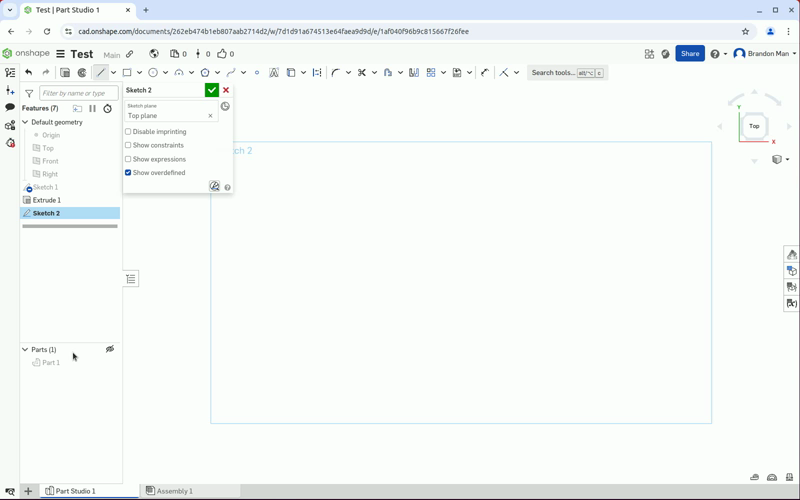
mouse_move(348, 299)
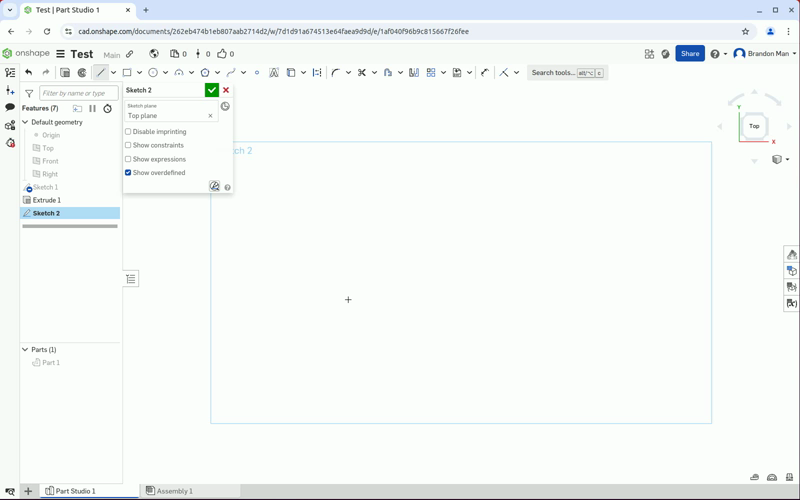
click(348, 299)
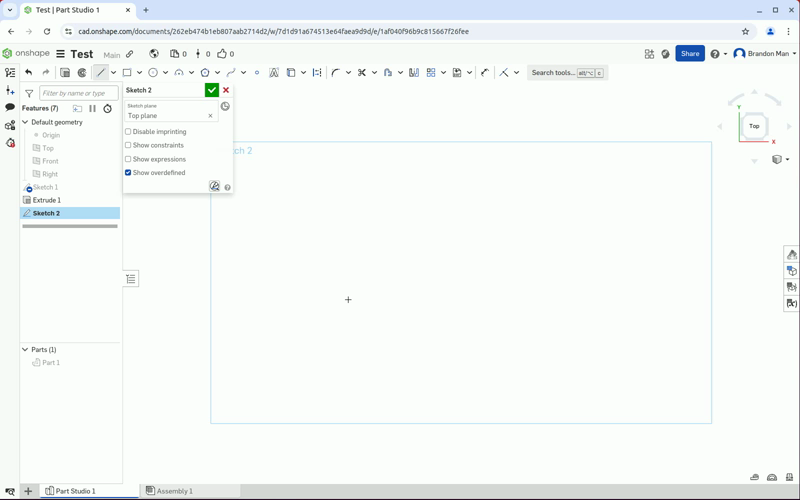
key_up(shift)
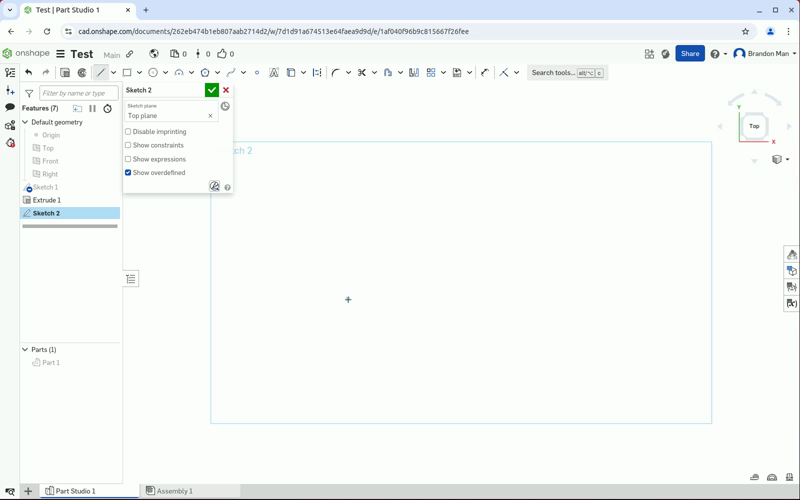
key_down(shift)
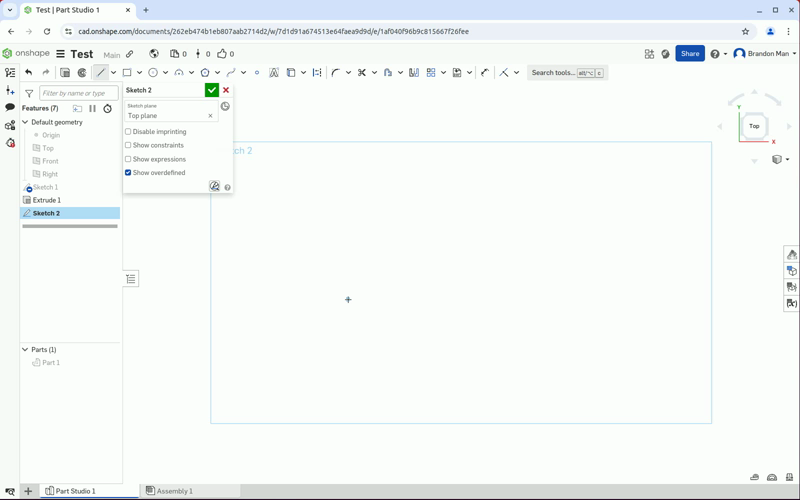
mouse_move(460, 299)
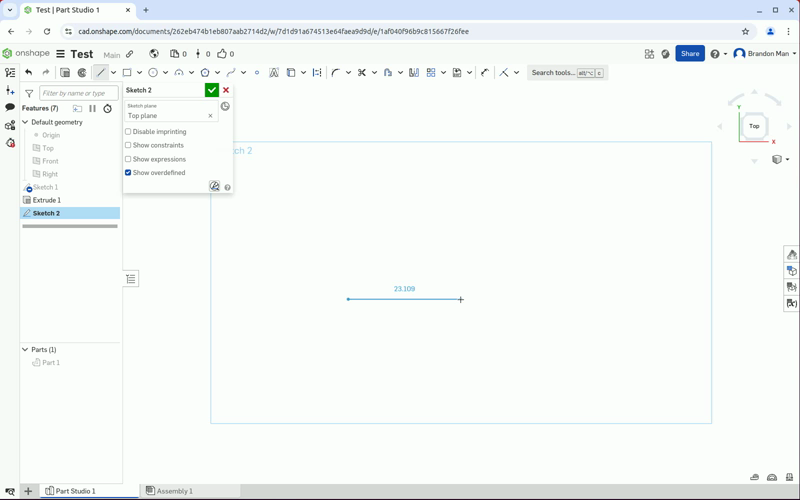
click(460, 299)
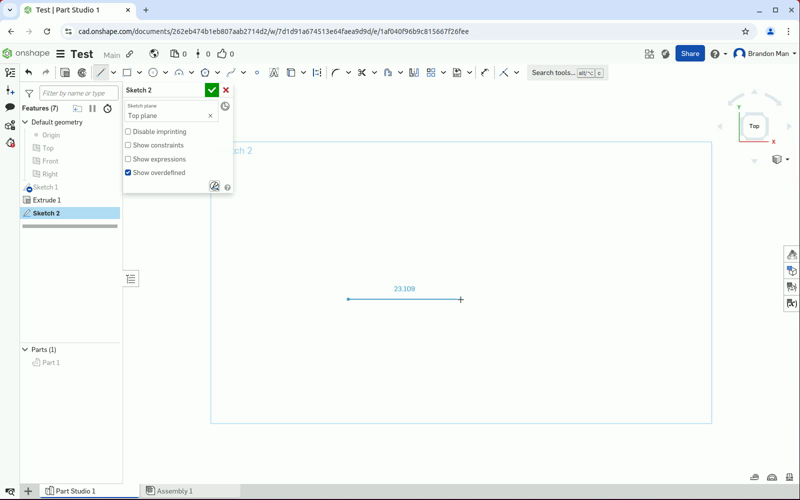
key_up(shift)
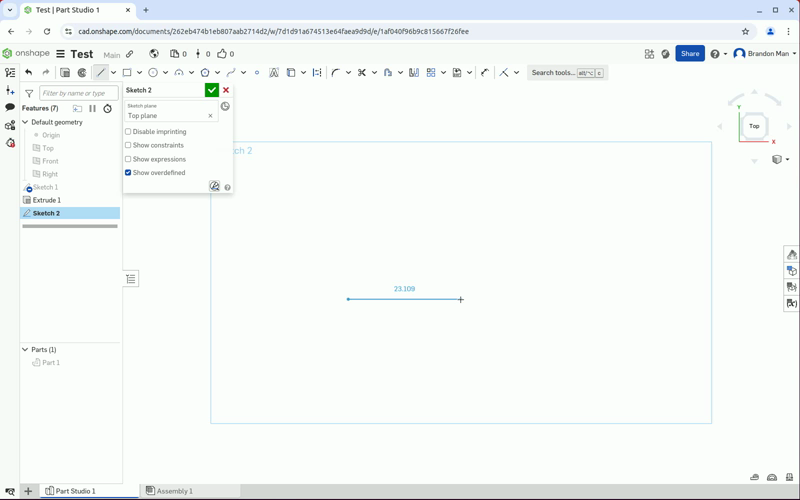
key_down(shift)
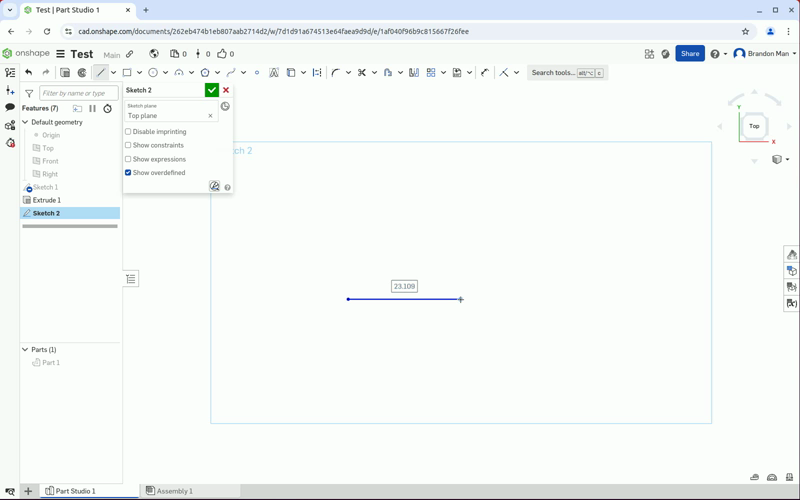
mouse_move(490, 299)
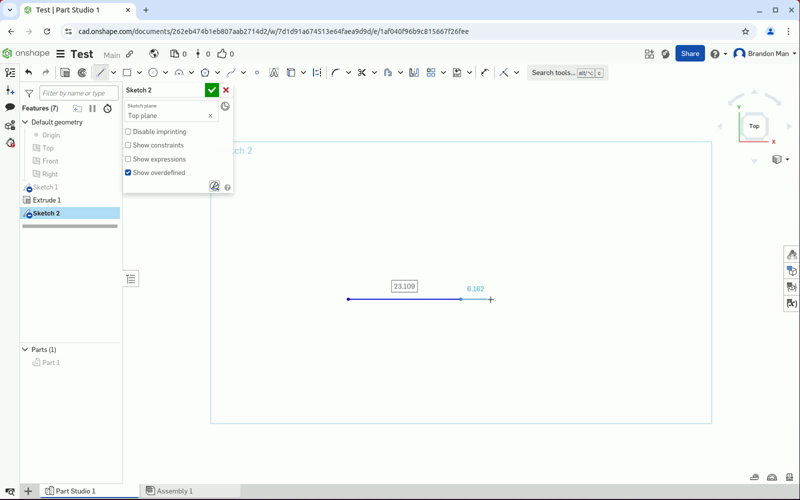
mouse_move(460, 268)
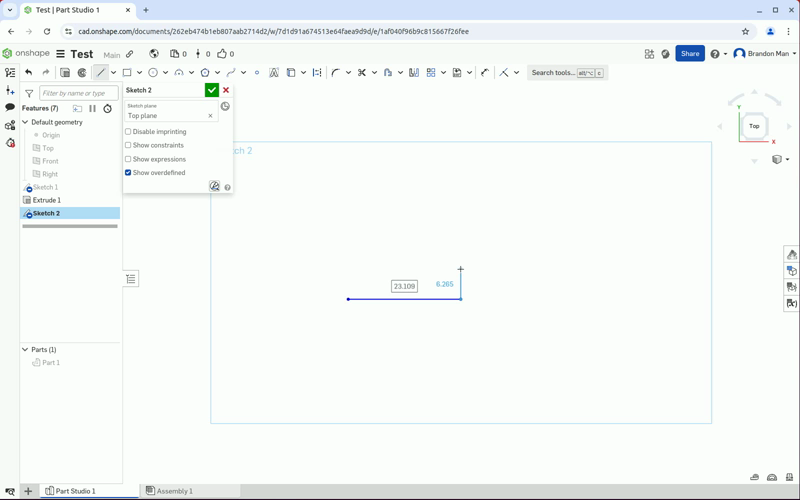
click(460, 268)
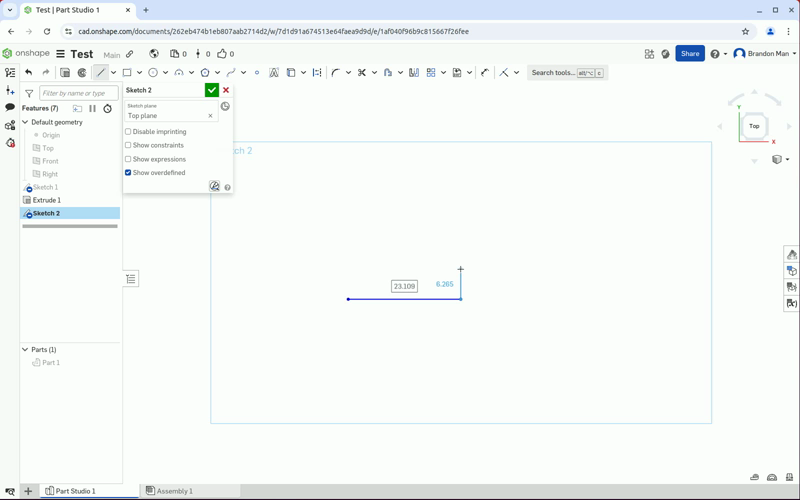
key_up(shift)
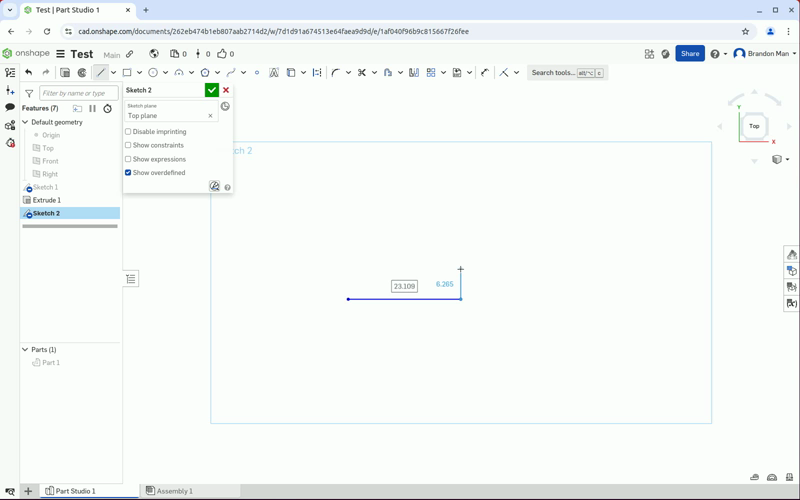
key_down(shift)
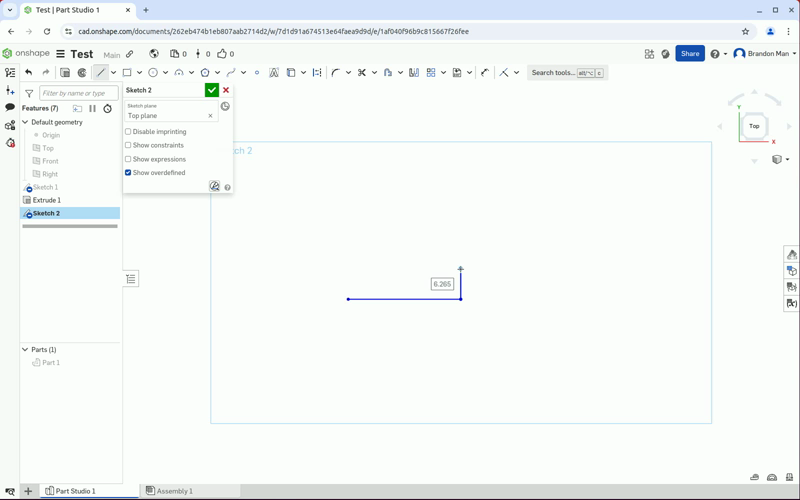
mouse_move(490, 268)
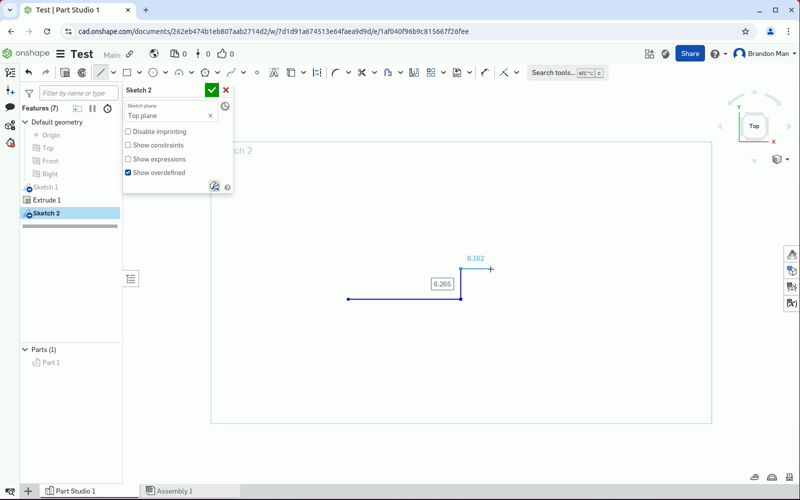
mouse_move(443, 268)
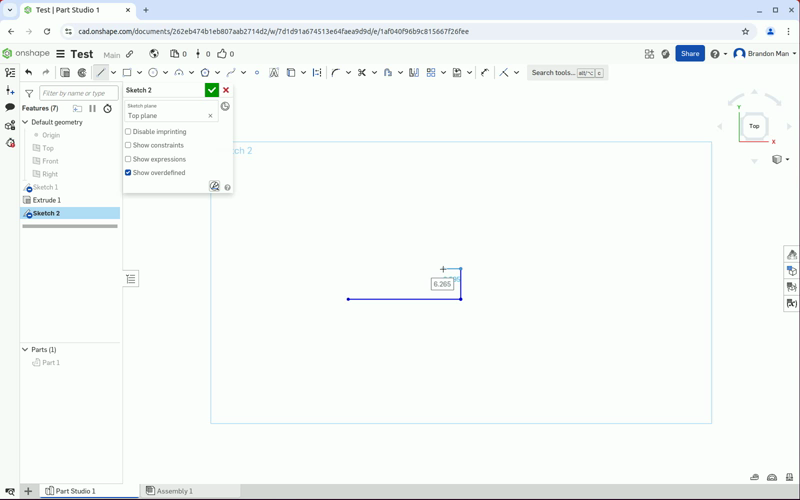
click(443, 268)
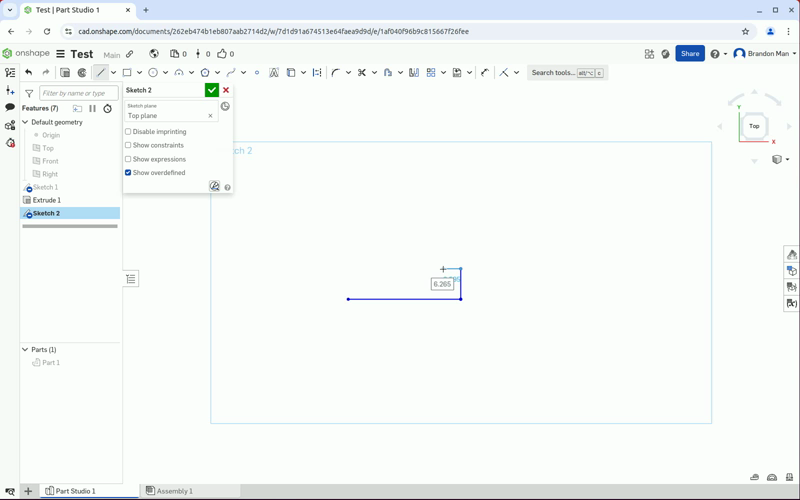
key_up(shift)
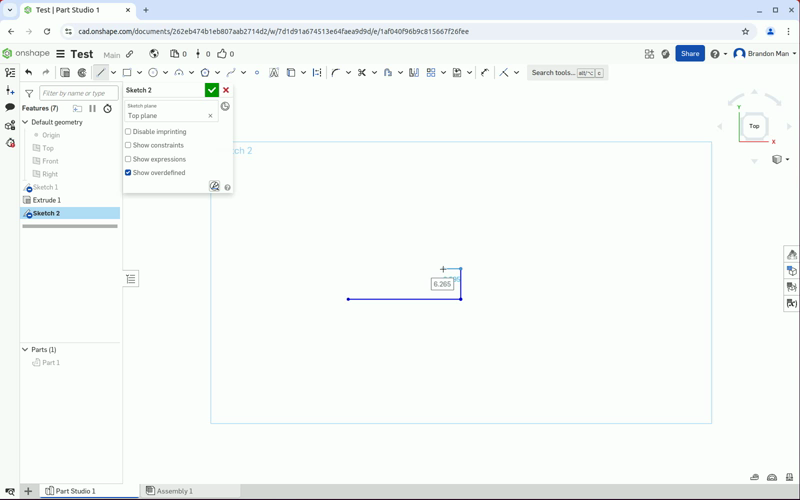
key_down(shift)
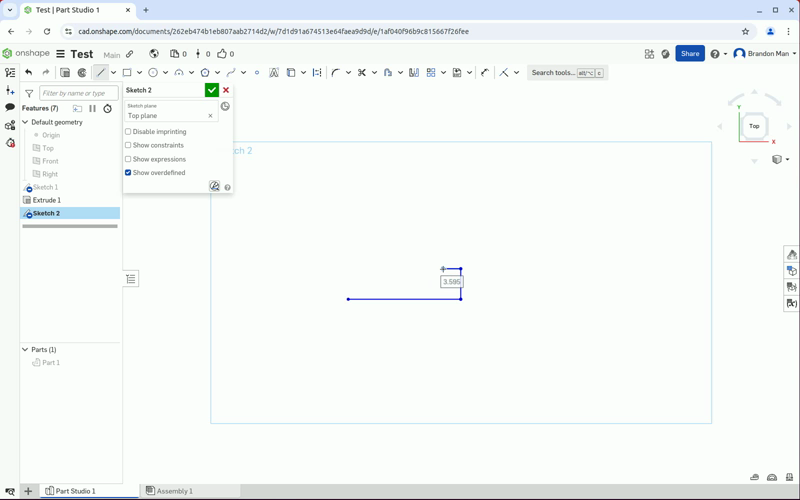
mouse_move(473, 268)
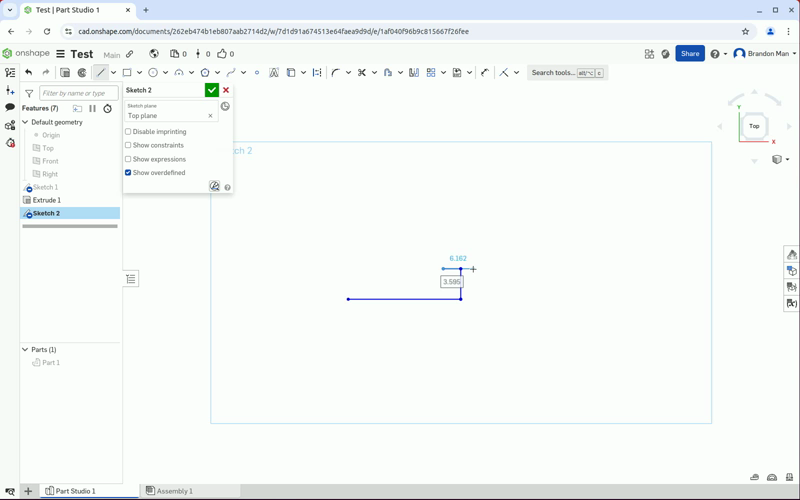
mouse_move(443, 282)
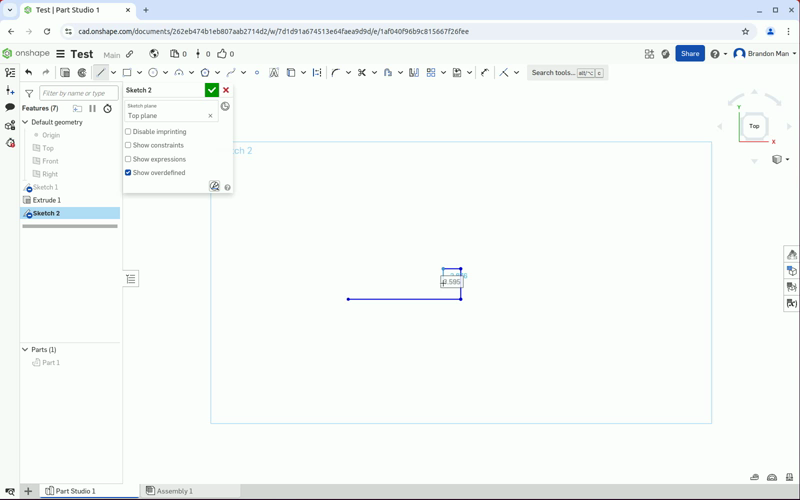
click(443, 282)
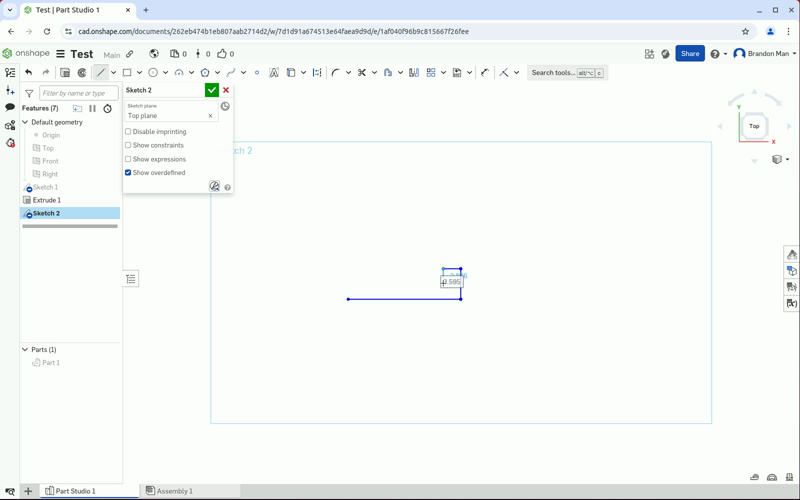
key_up(shift)
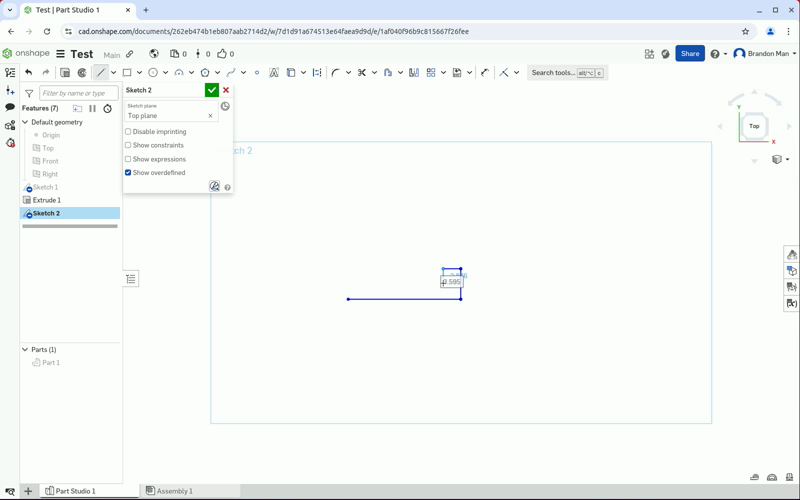
key_down(shift)
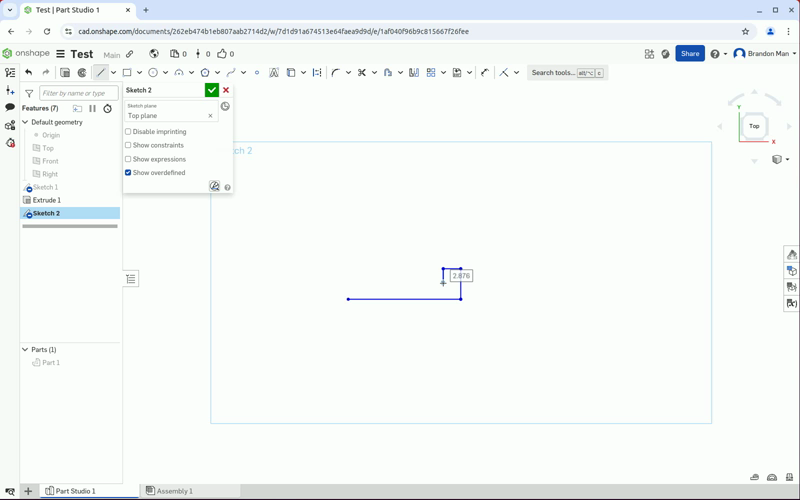
mouse_move(348, 293)
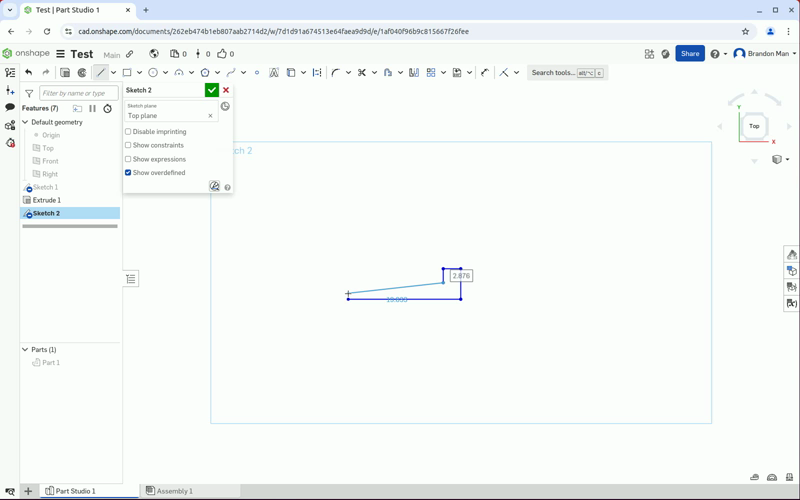
click(348, 293)
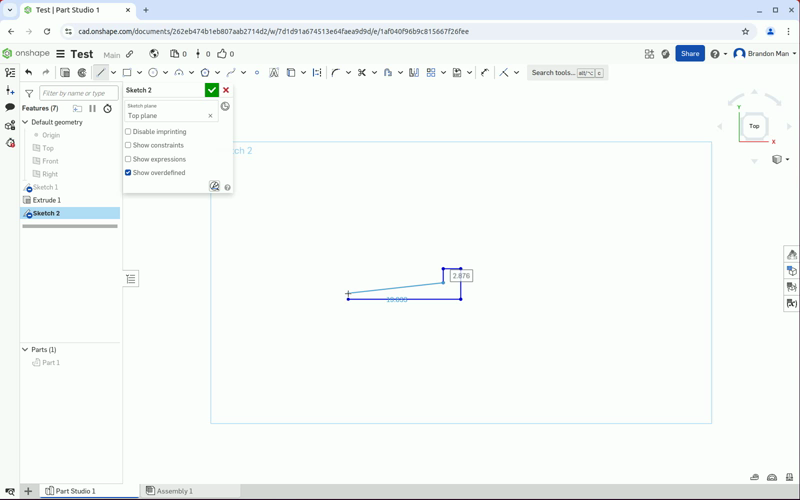
key_up(shift)
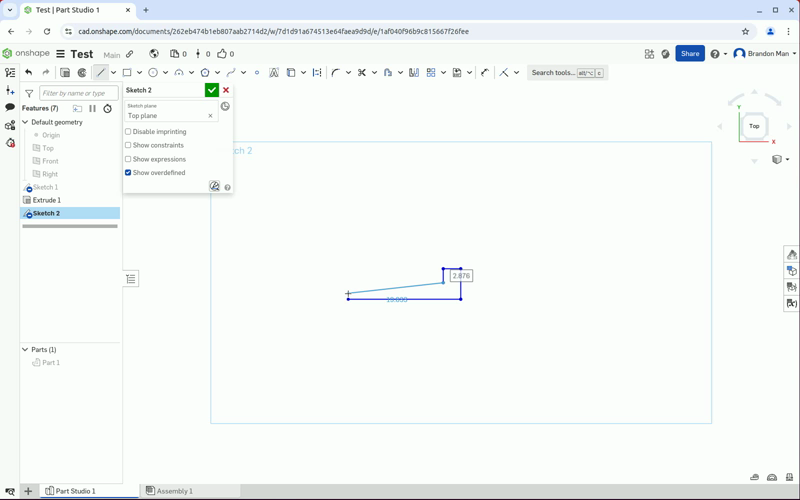
mouse_move(378, 293)
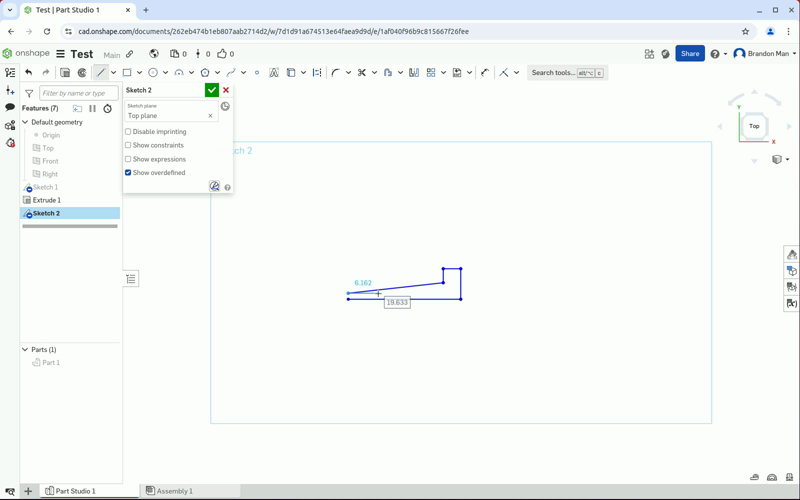
key_down(shift)
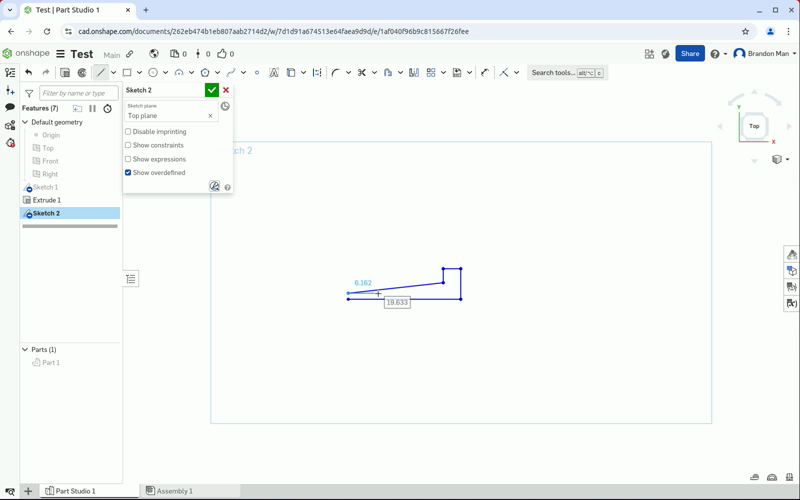
mouse_move(348, 299)
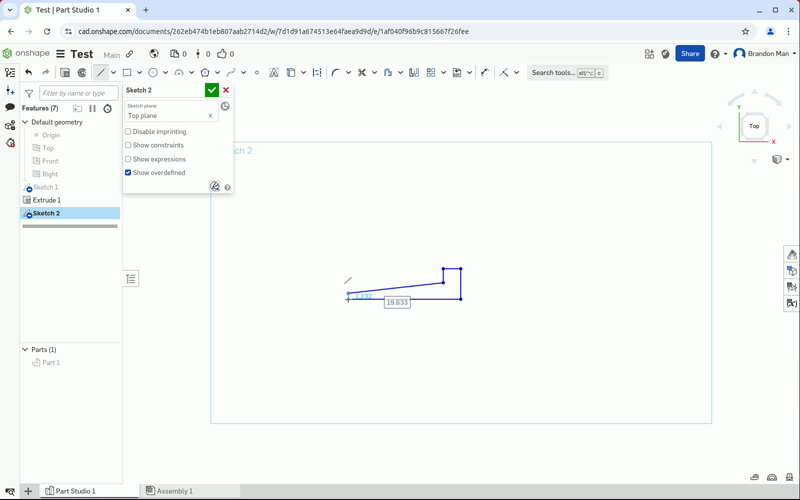
scroll(6)
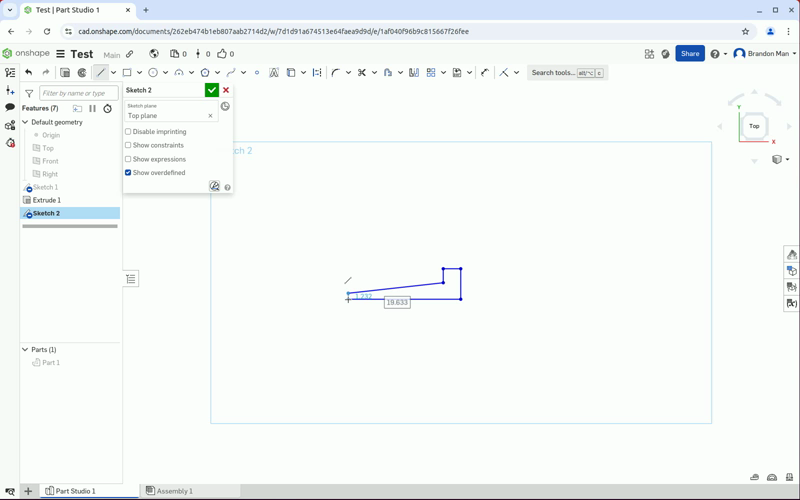
scroll(6)
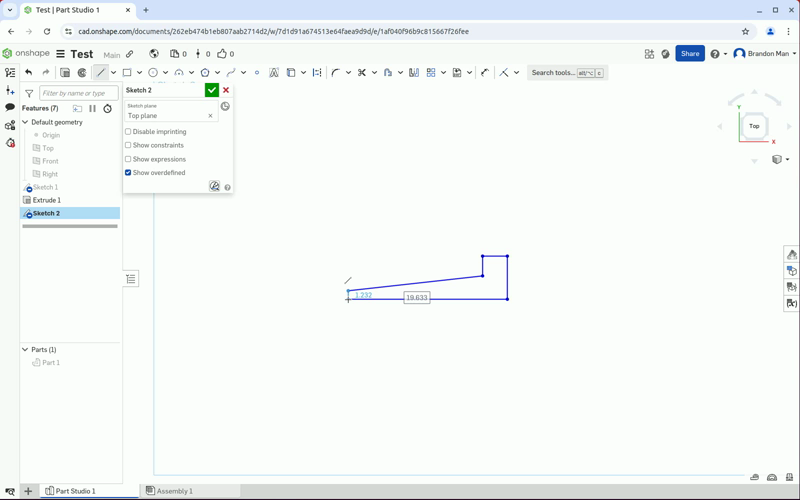
scroll(6)
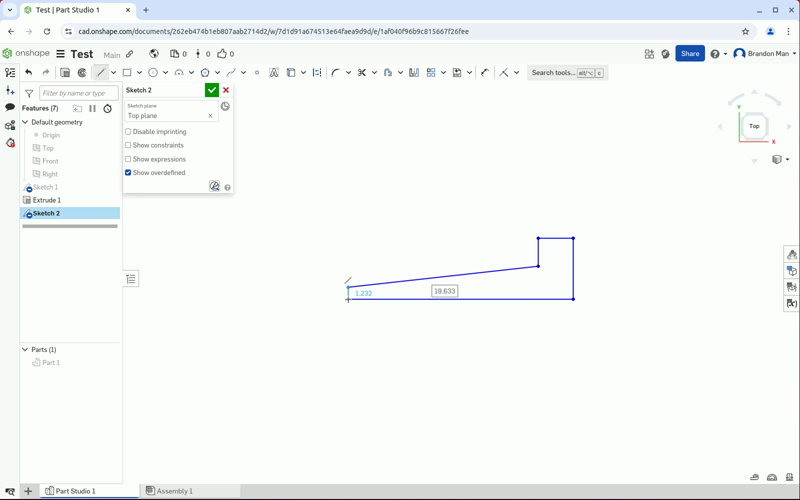
scroll(6)
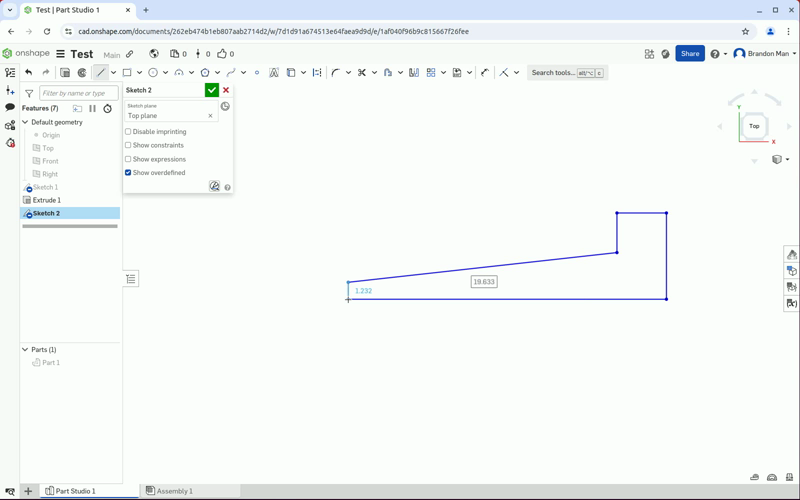
scroll(6)
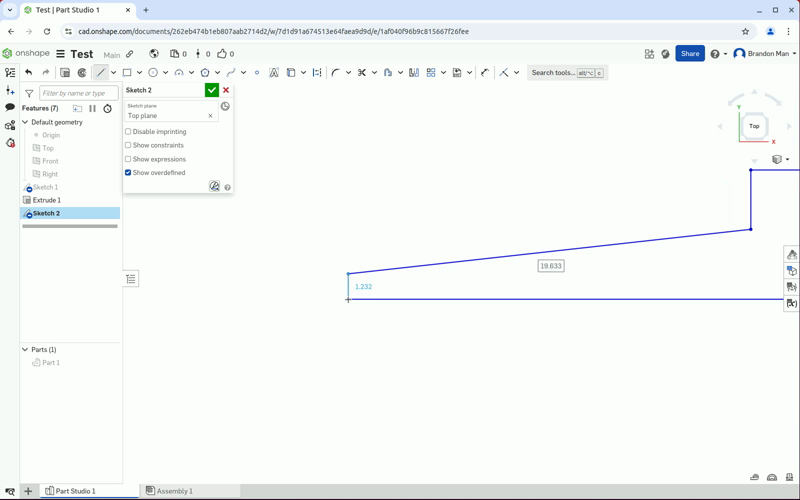
scroll(6)
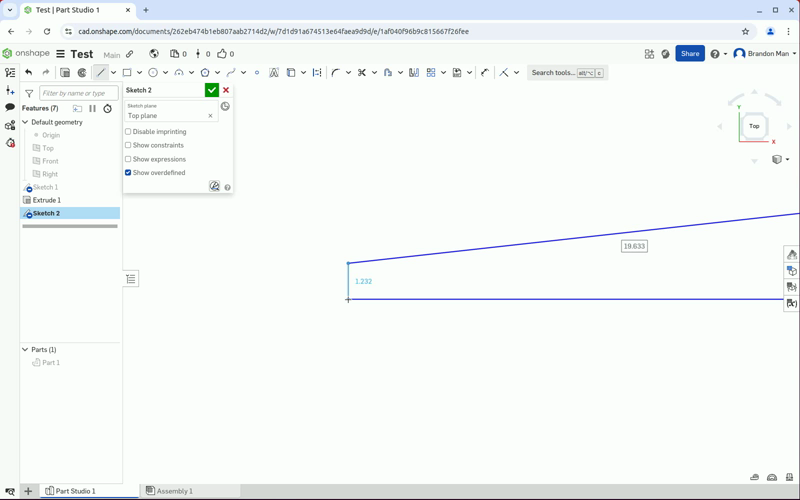
scroll(6)
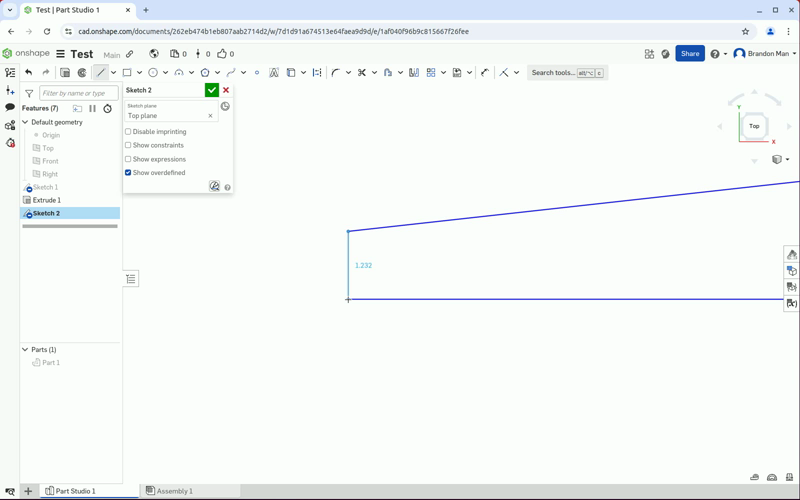
key_up(shift)
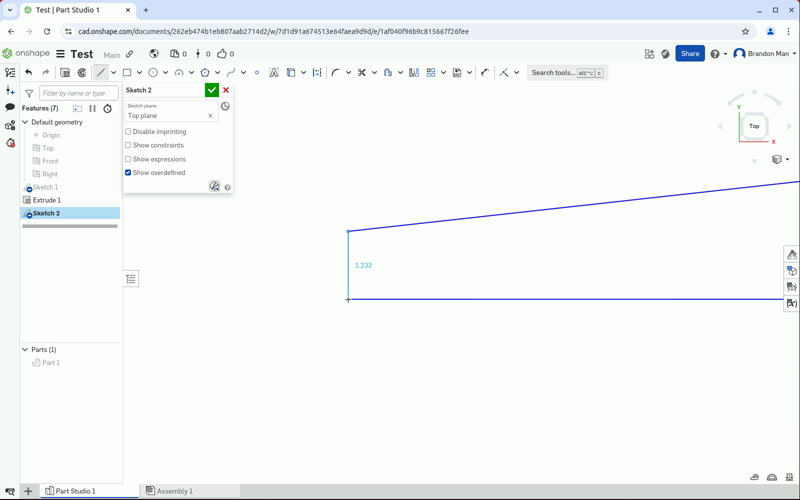
click(348, 299)
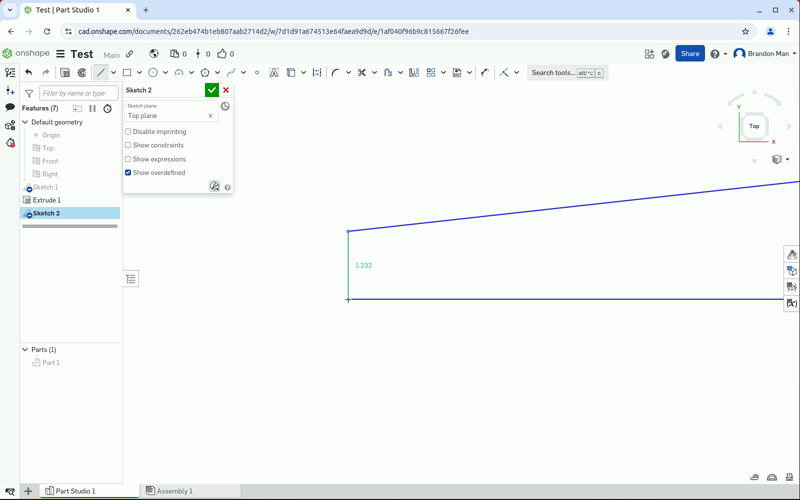
scroll(-6)
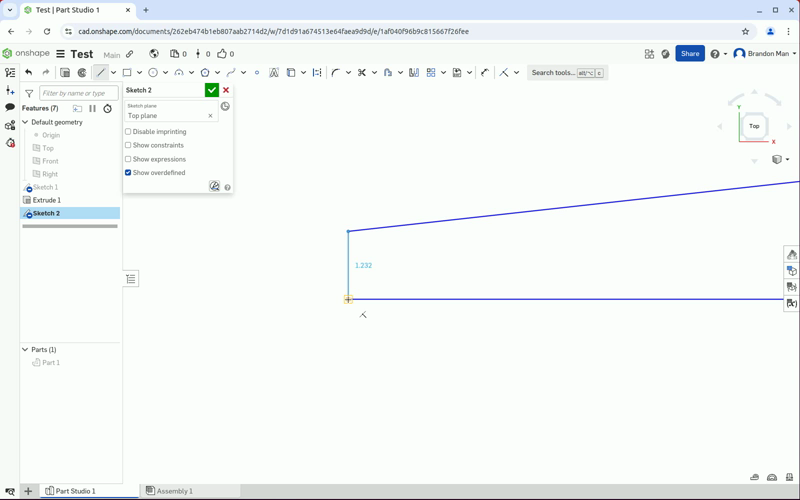
scroll(-6)
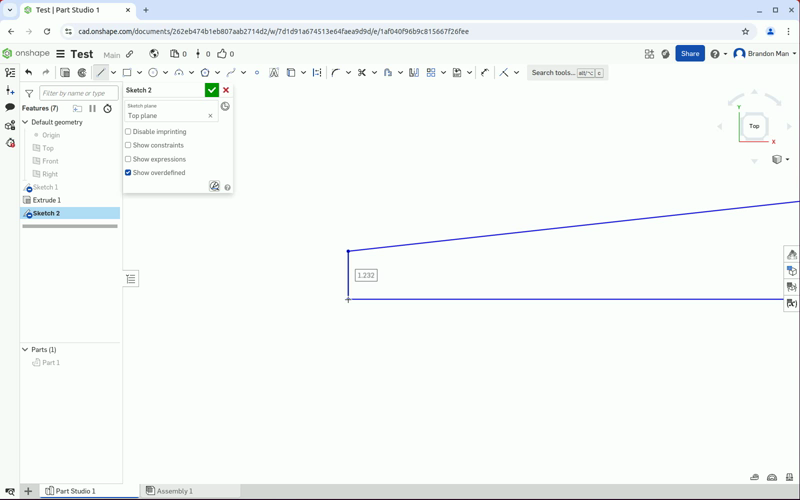
scroll(-6)
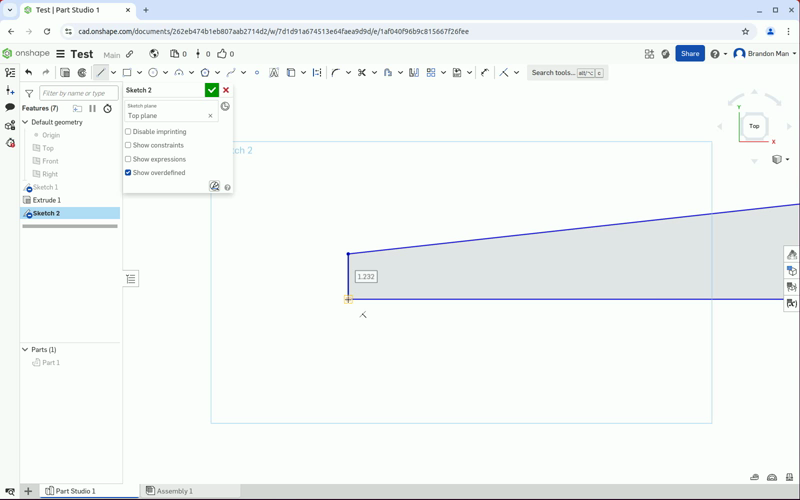
scroll(-6)
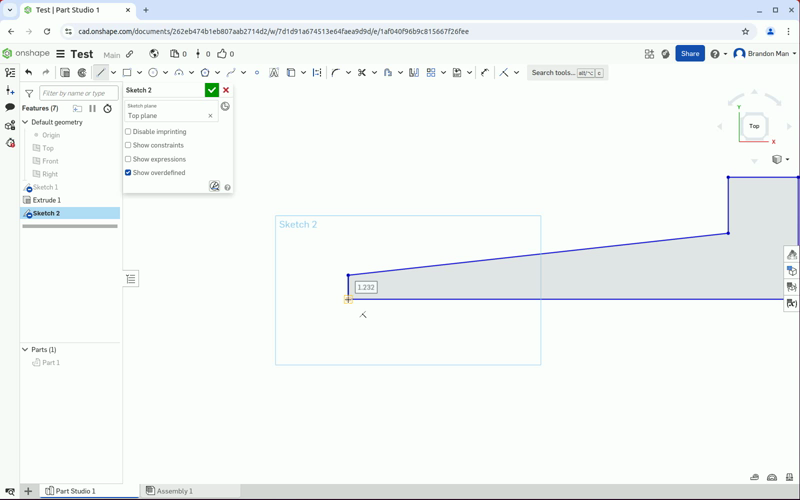
scroll(-6)
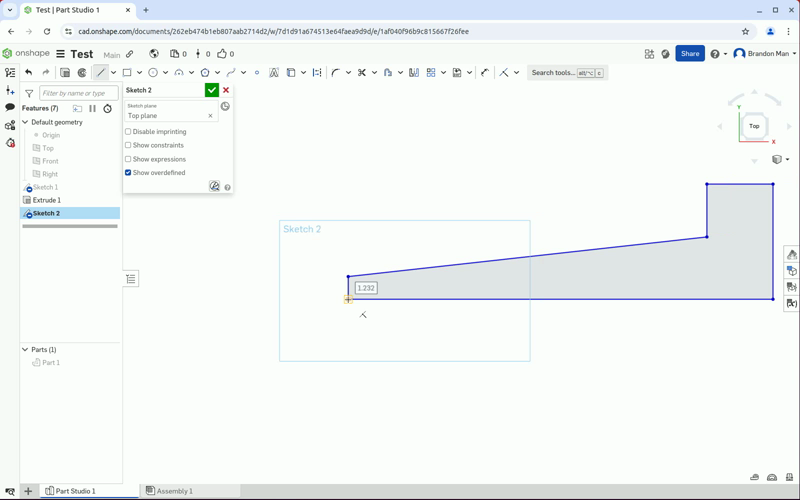
scroll(-6)
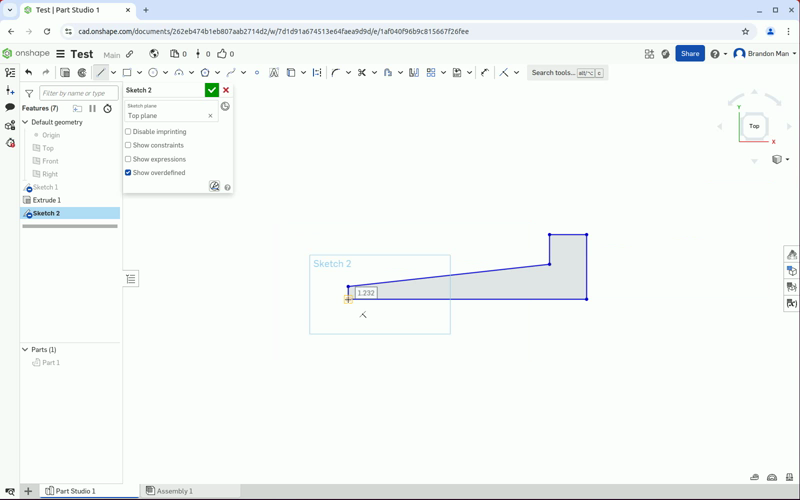
scroll(-6)
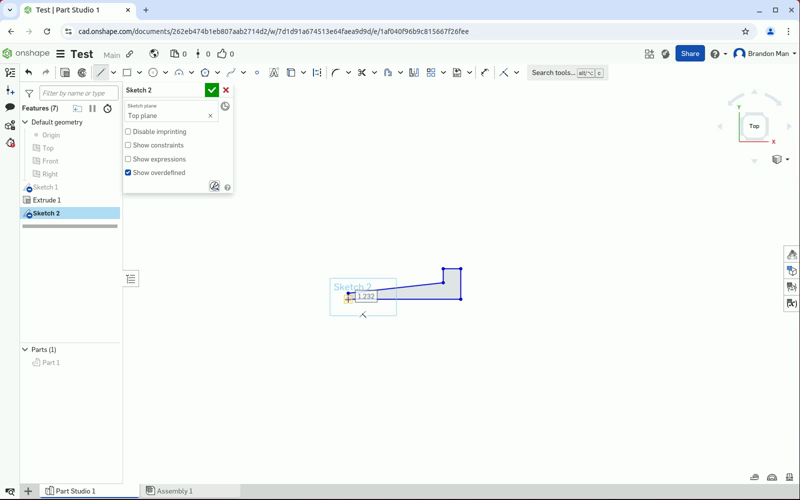
key(esc)
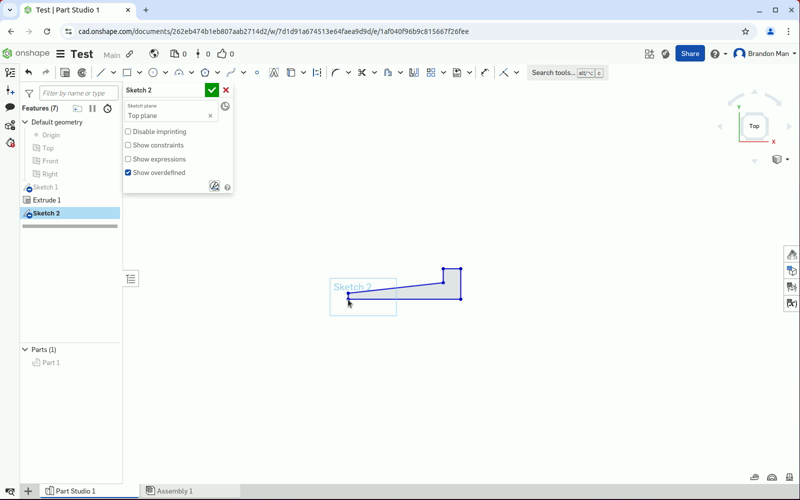
mouse_move(423, 296)
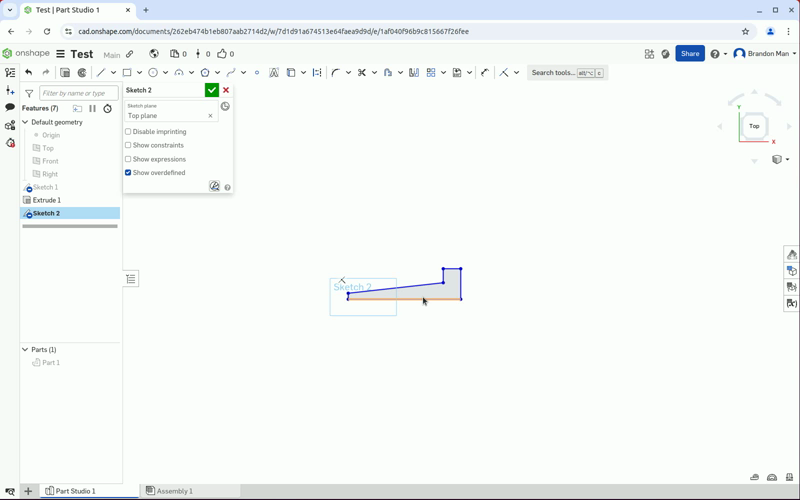
scroll(6)
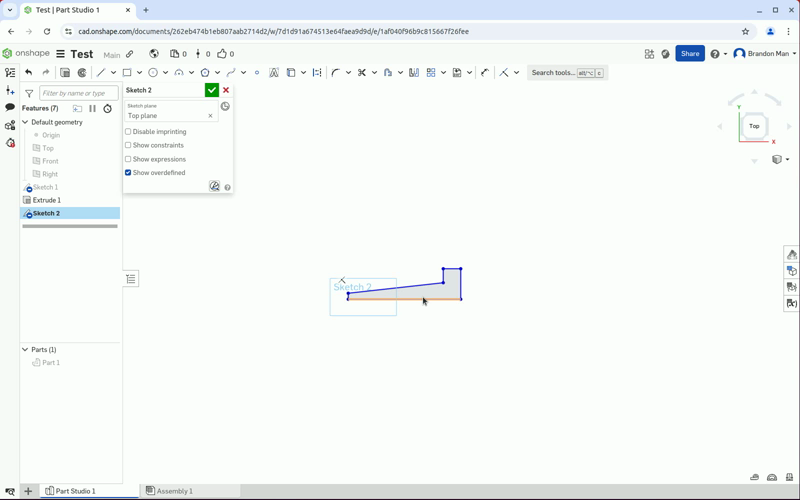
scroll(6)
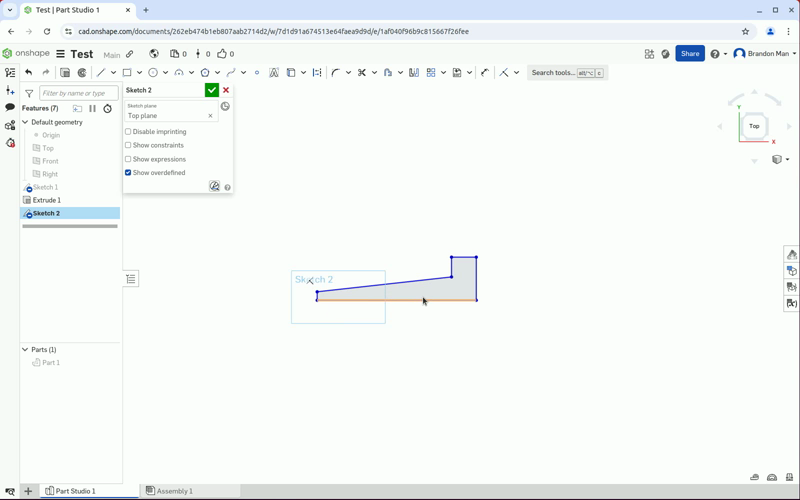
scroll(6)
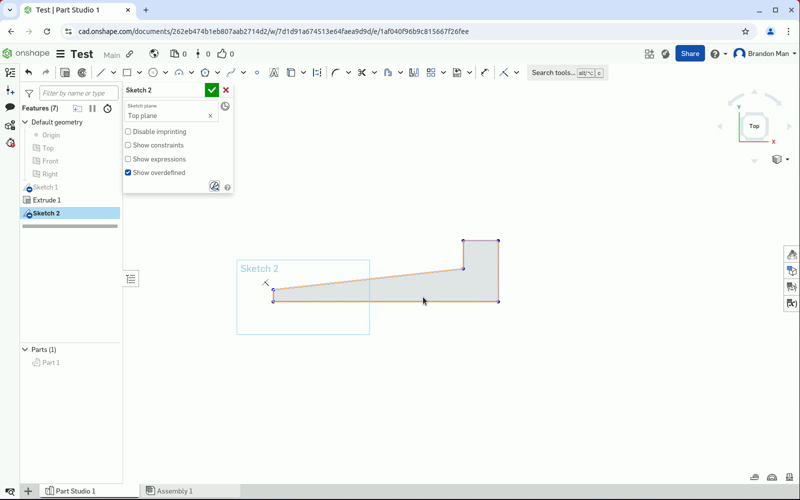
scroll(6)
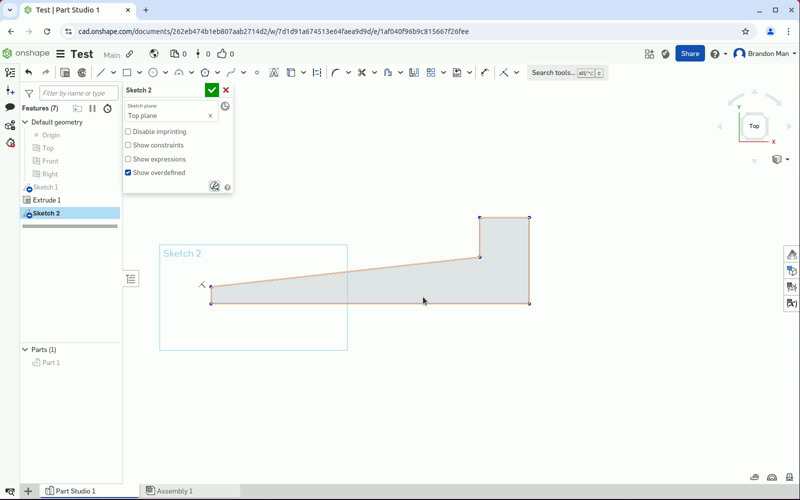
scroll(6)
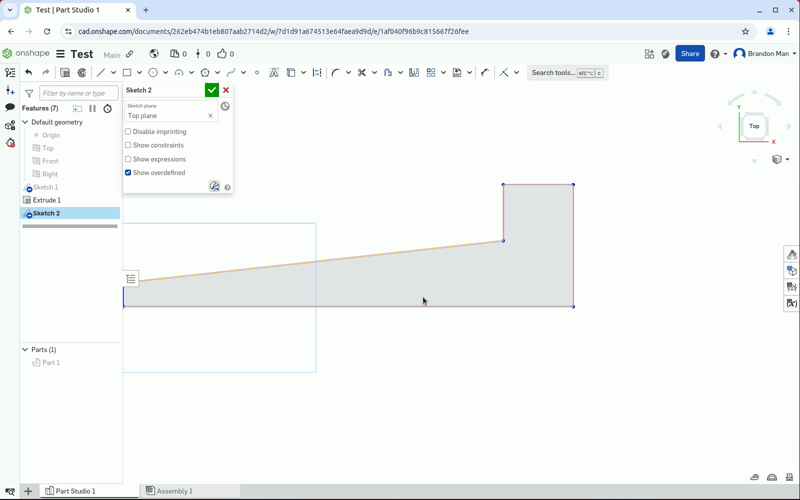
scroll(6)
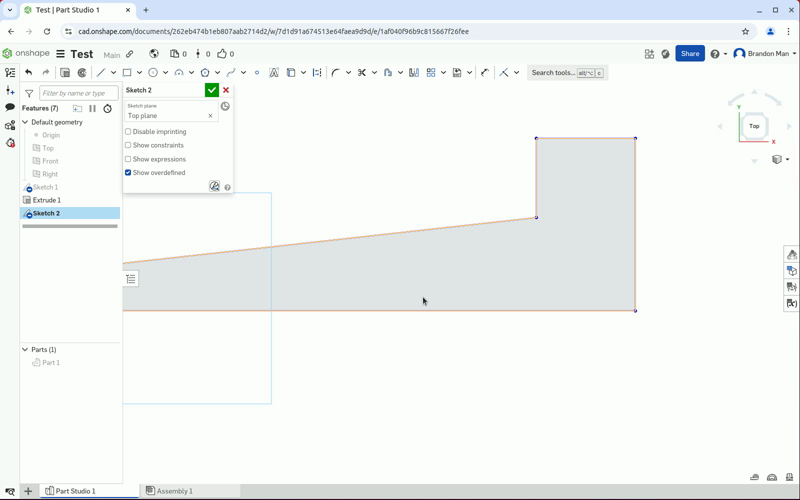
scroll(6)
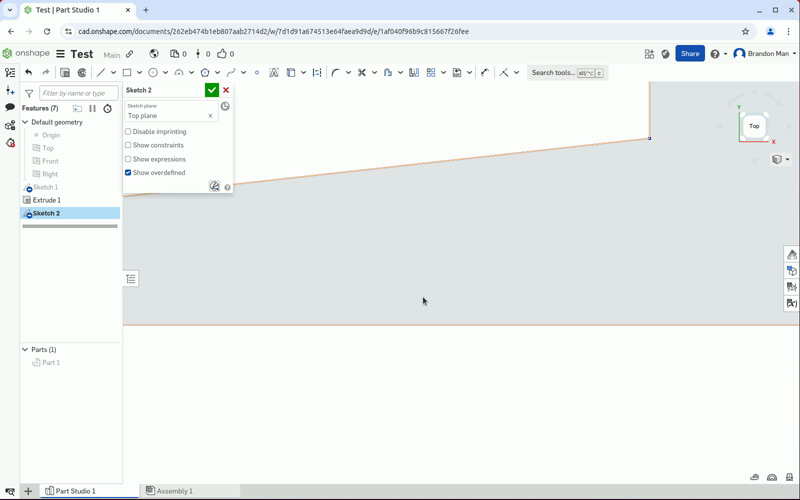
click(423, 296)
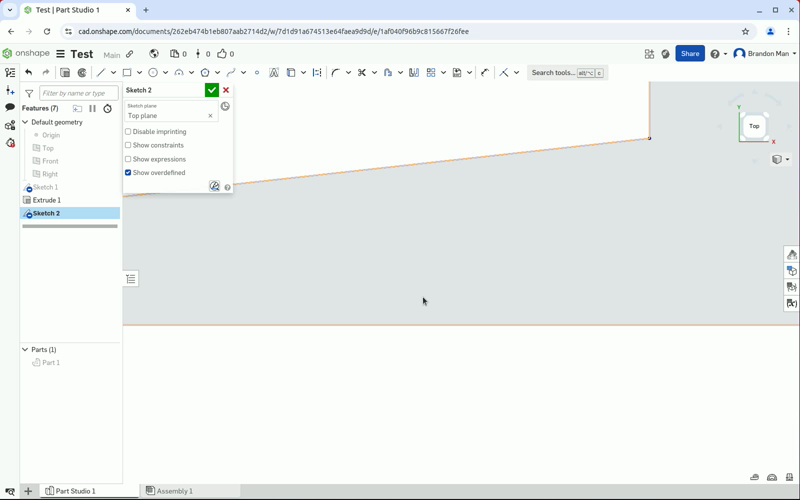
scroll(-6)
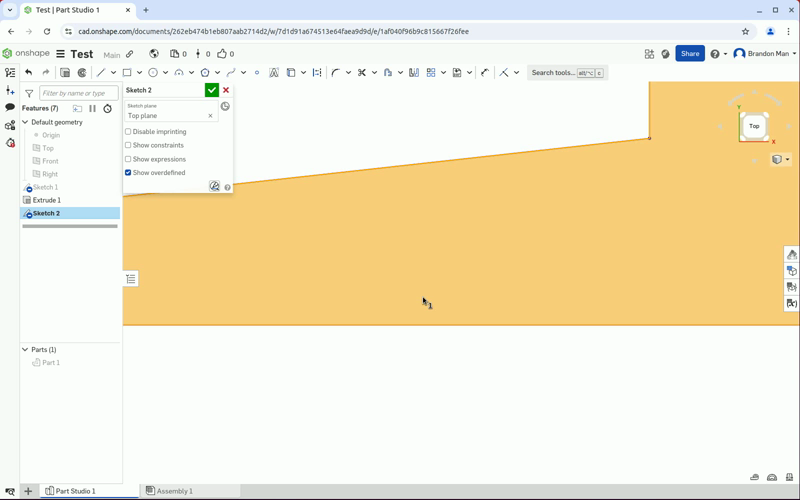
scroll(-6)
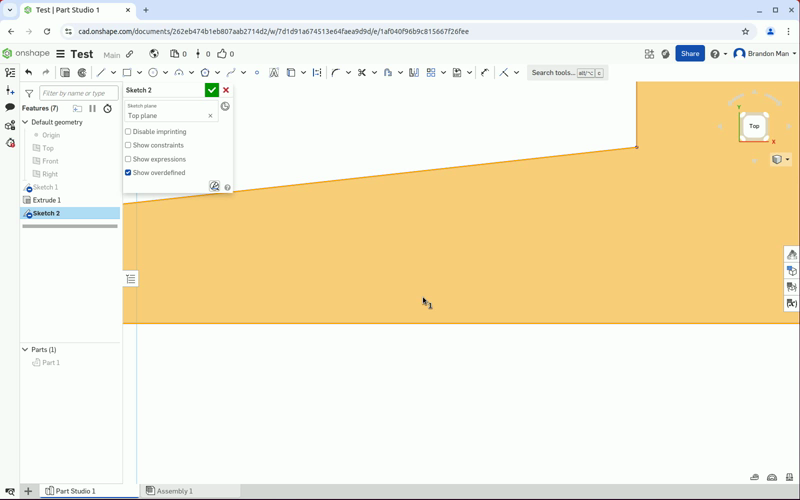
scroll(-6)
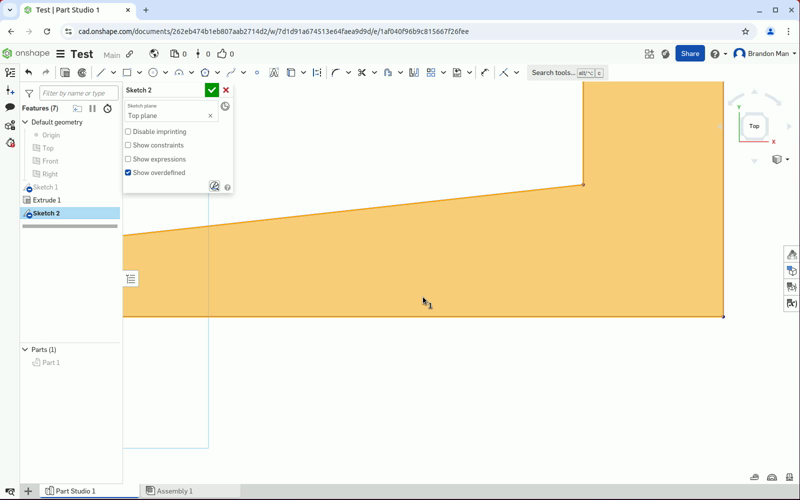
scroll(-6)
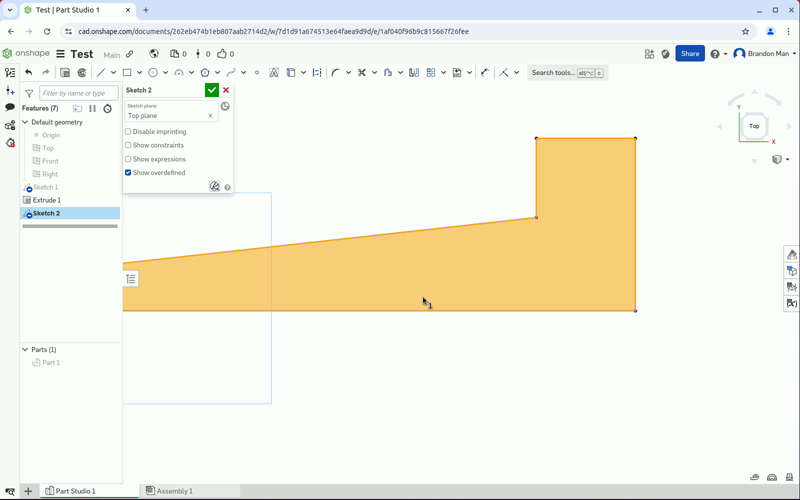
scroll(-6)
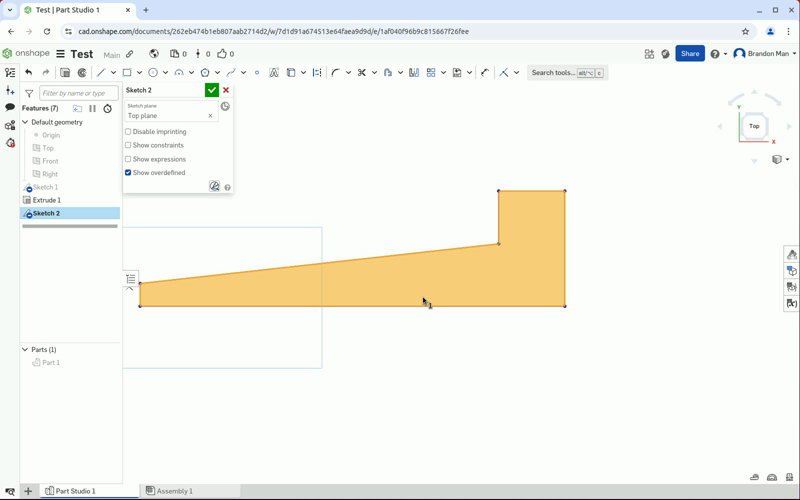
scroll(-6)
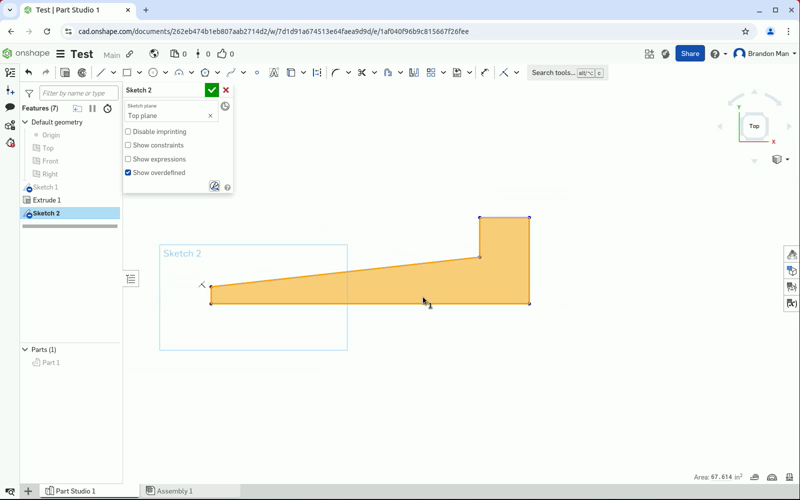
scroll(-6)
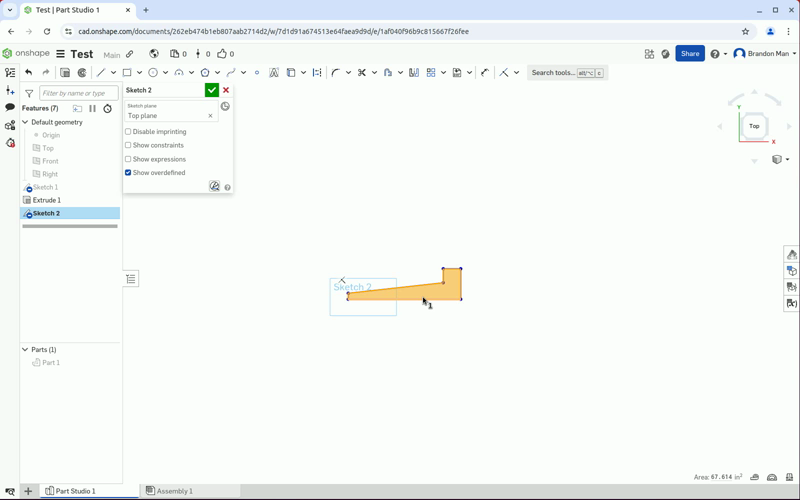
mouse_move(73, 352)
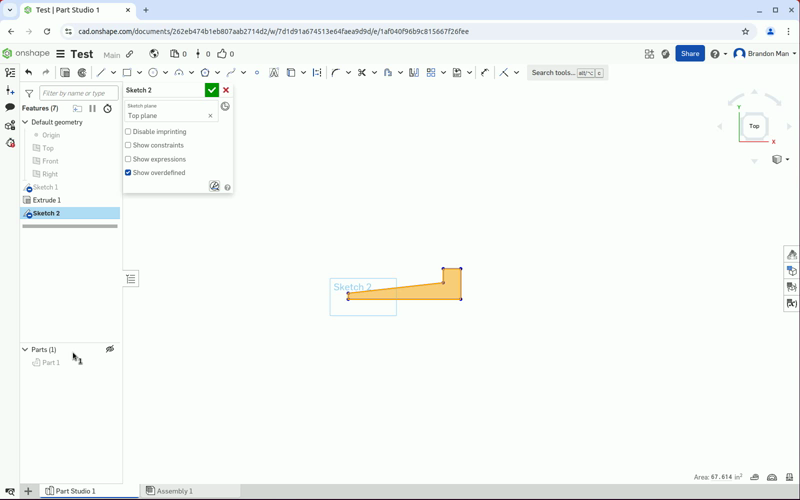
key(shift+y)
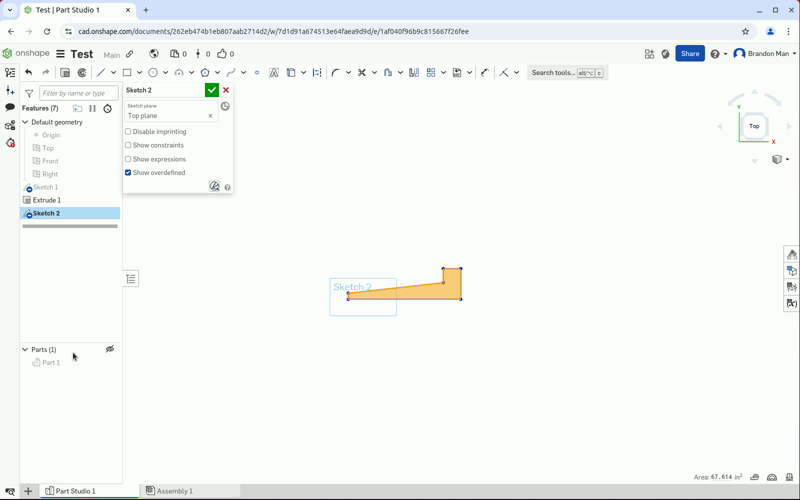
key(shift+e)
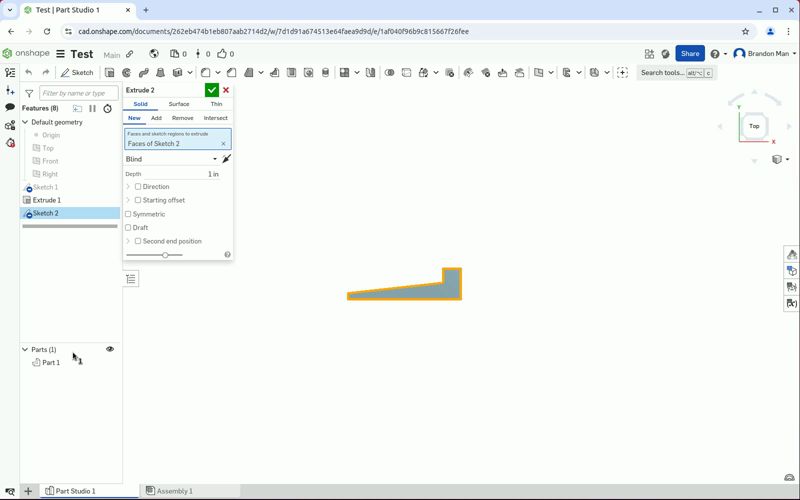
mouse_move(143, 106)
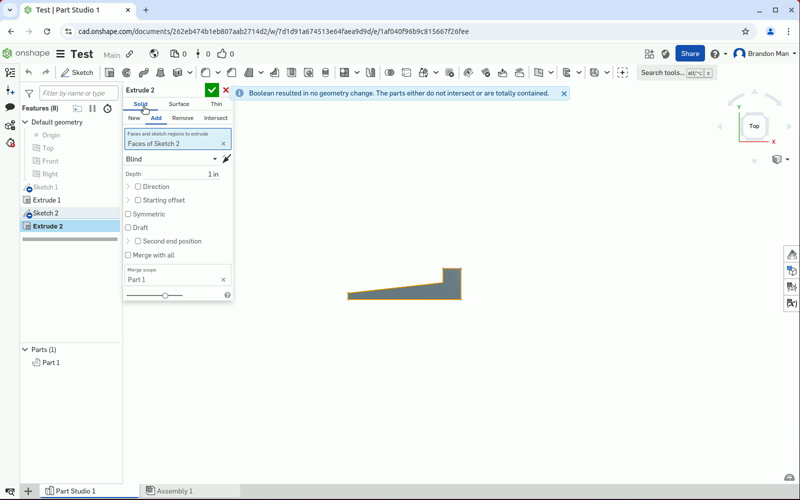
click(143, 106)
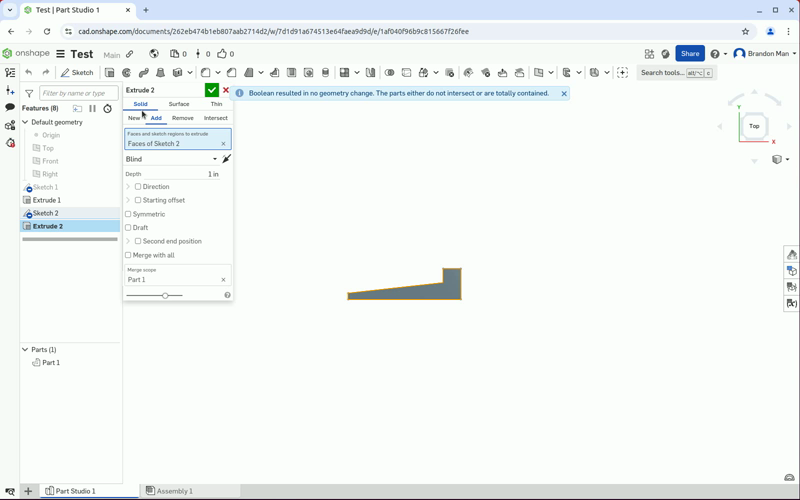
mouse_move(137, 120)
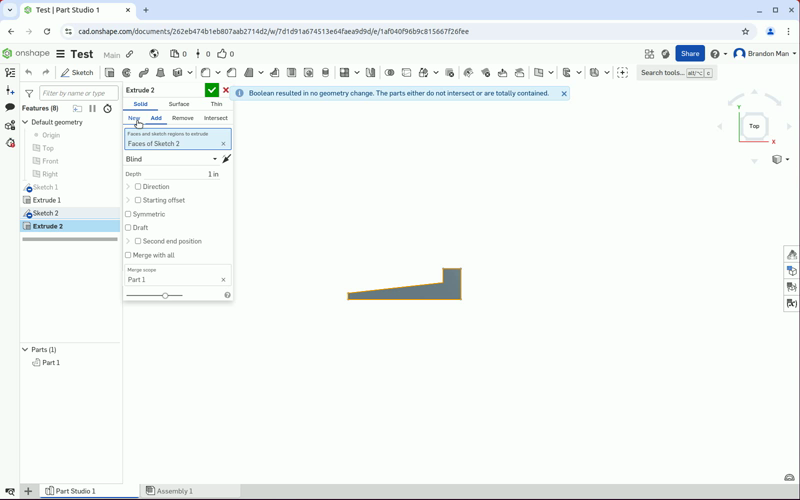
click(137, 120)
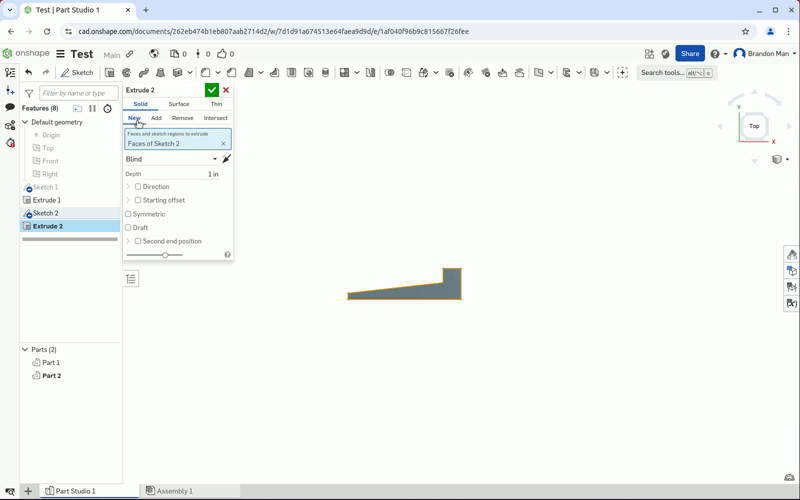
key(tab, 4)
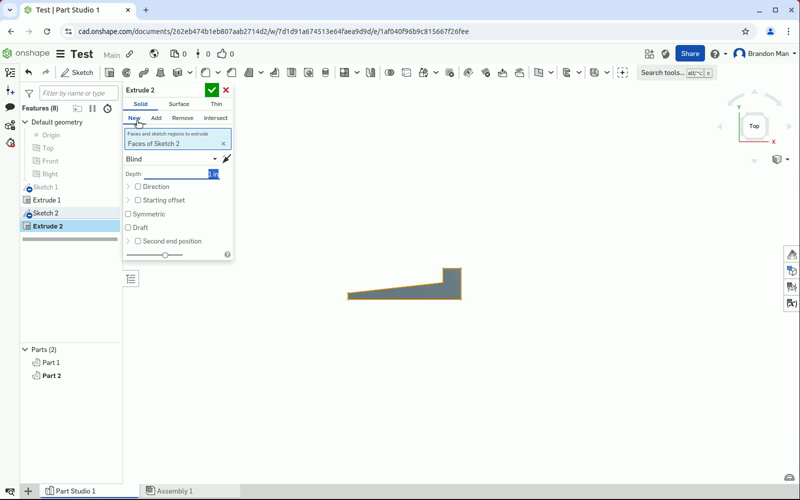
text(2.407)
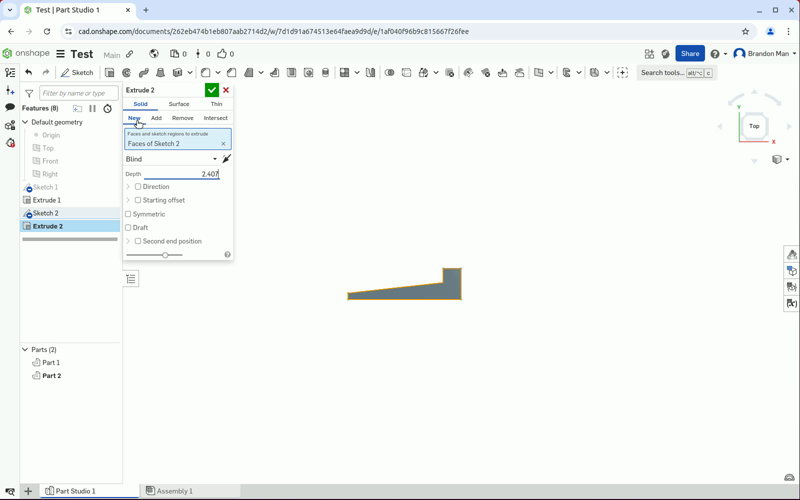
key(enter)
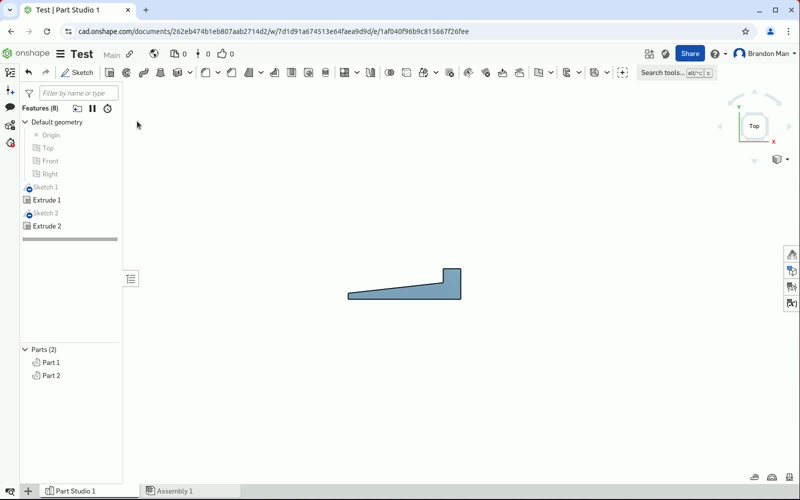
key(shift+h)
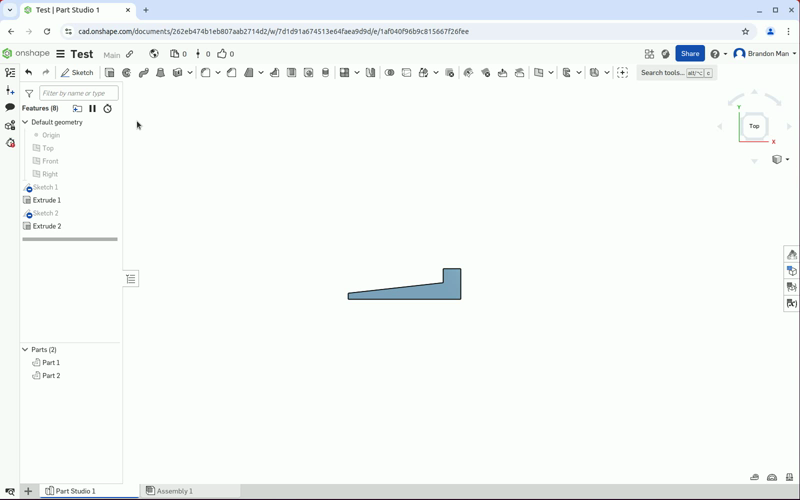
key(shift+h)
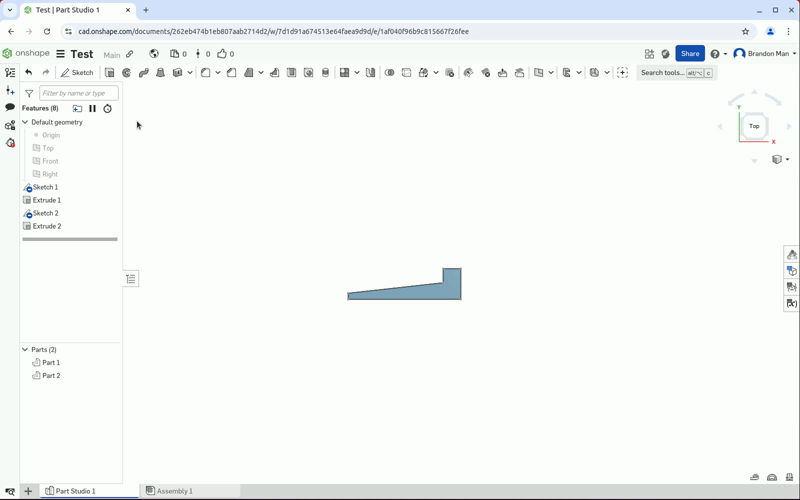
key(shift+7)
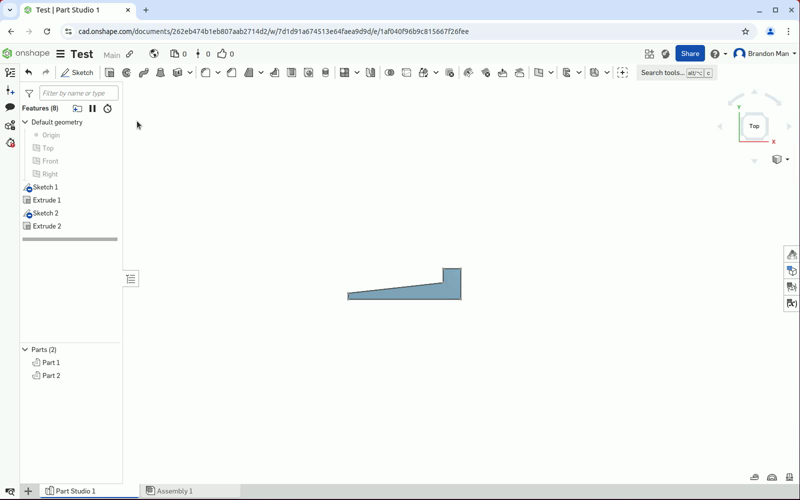
key(up, 3)
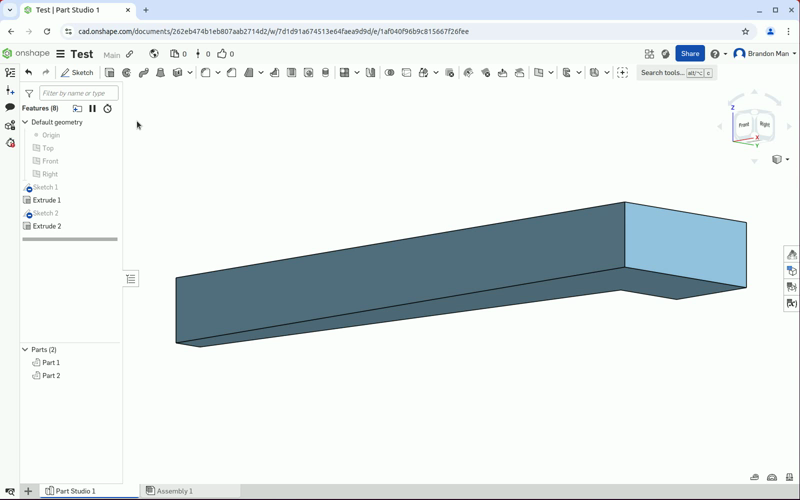
key(left, 3)
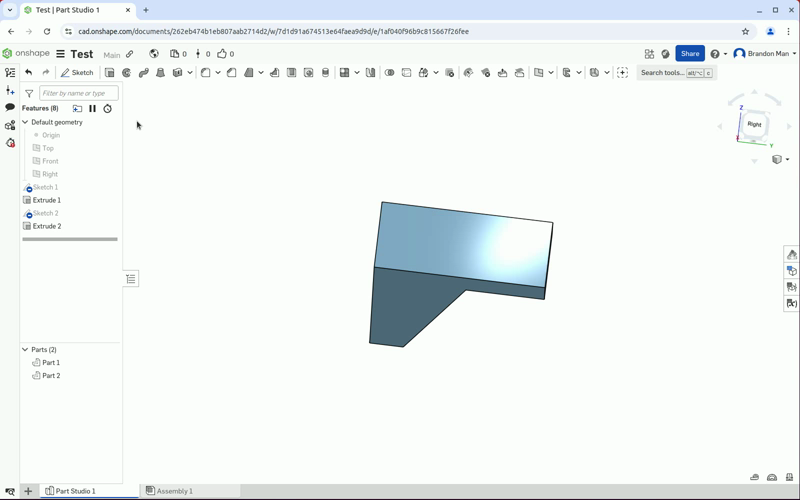
key(right, 3)
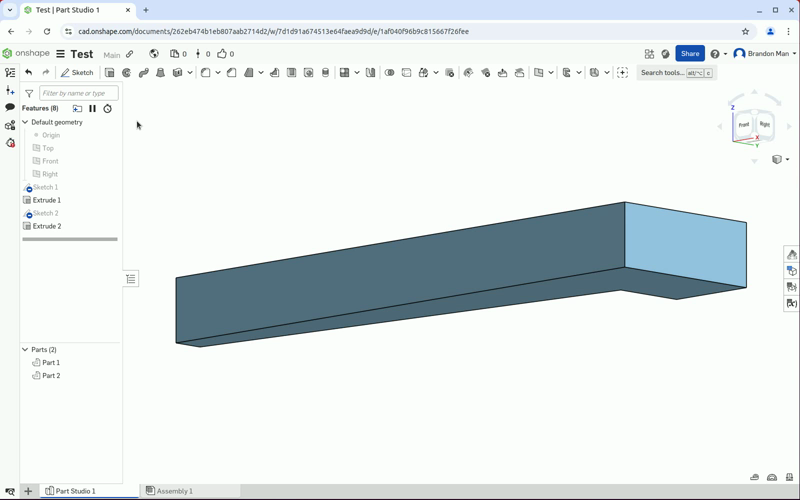
key(down, 3)
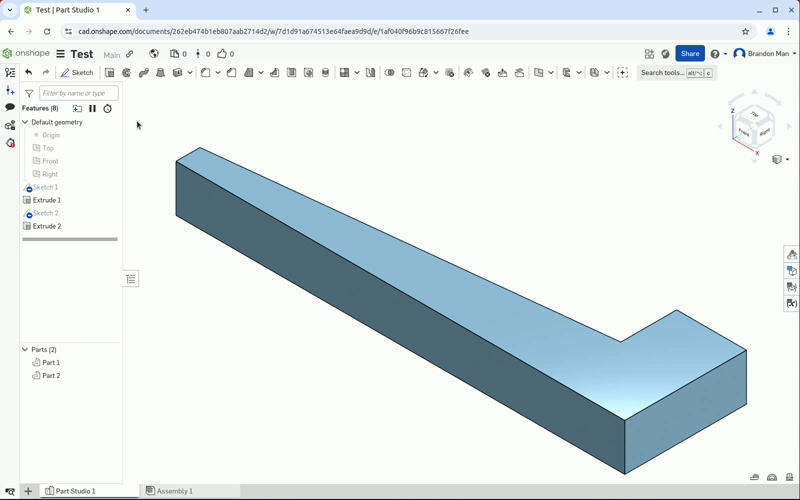
mouse_move(73, 189)
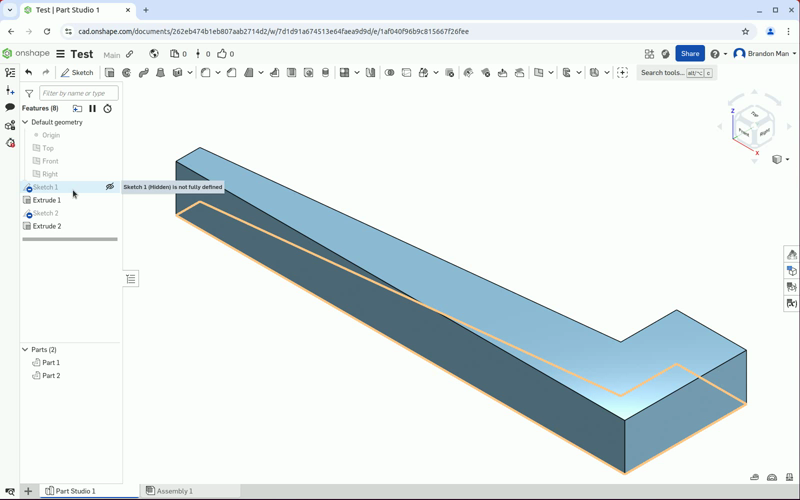
click(73, 189)